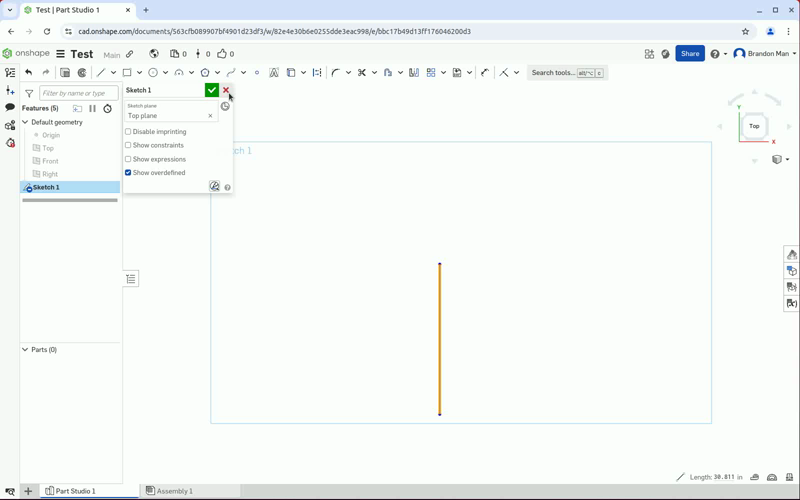
key(shift+h)
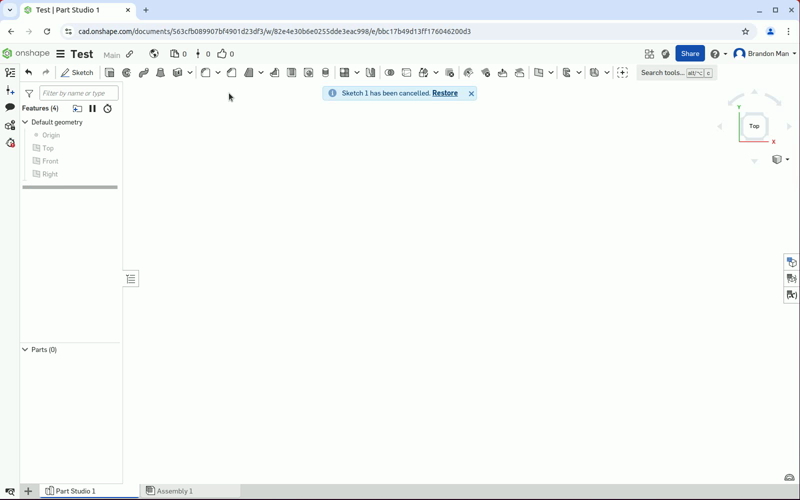
mouse_move(73, 352)
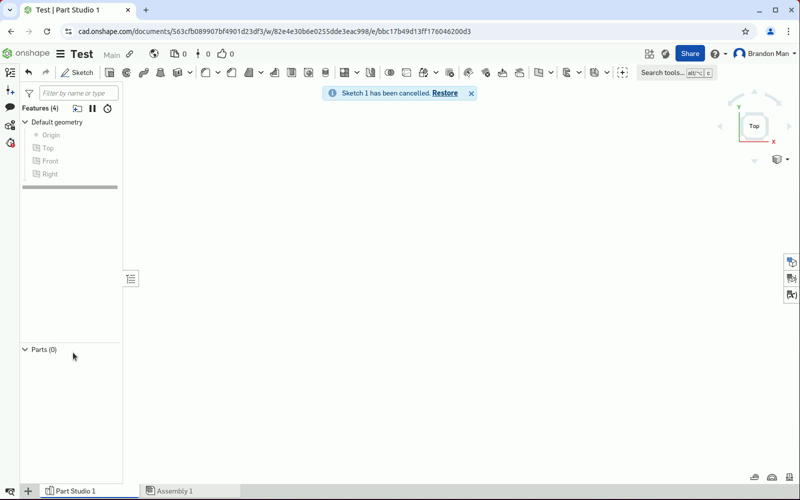
key(y)
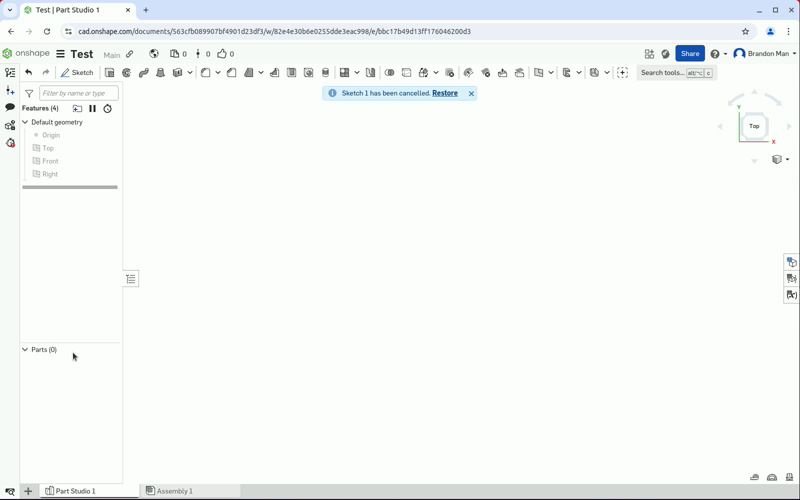
key(shift+p)
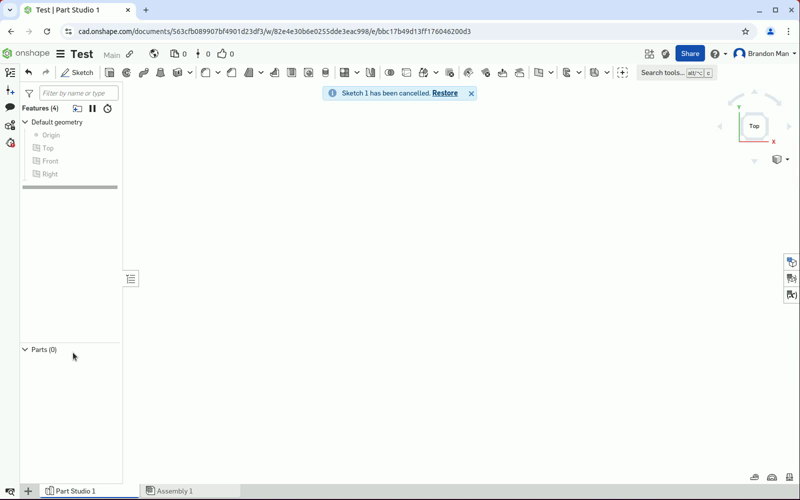
key(space)
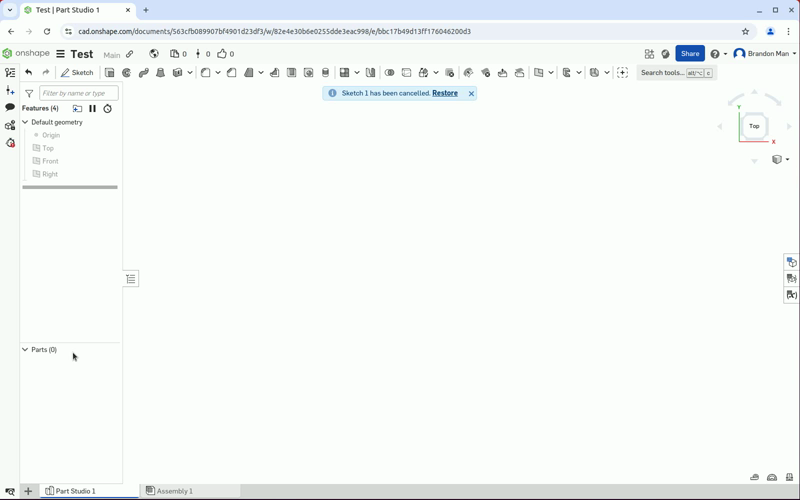
key_down(shift)
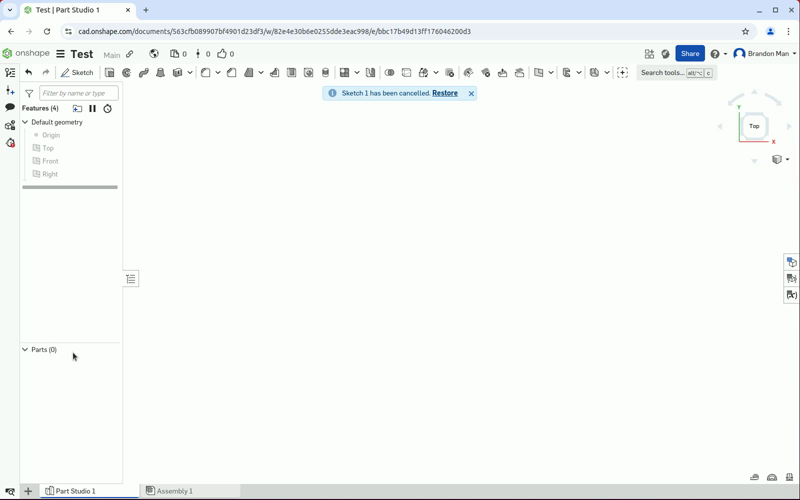
key(up)
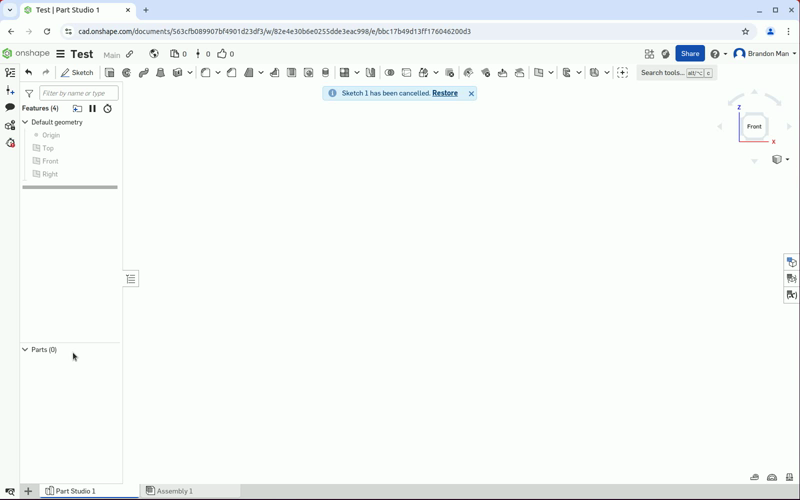
key_up(shift)
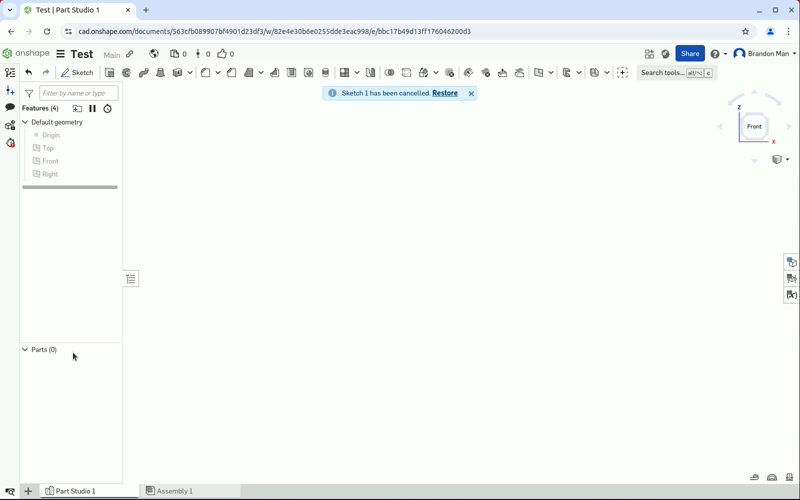
mouse_move(73, 352)
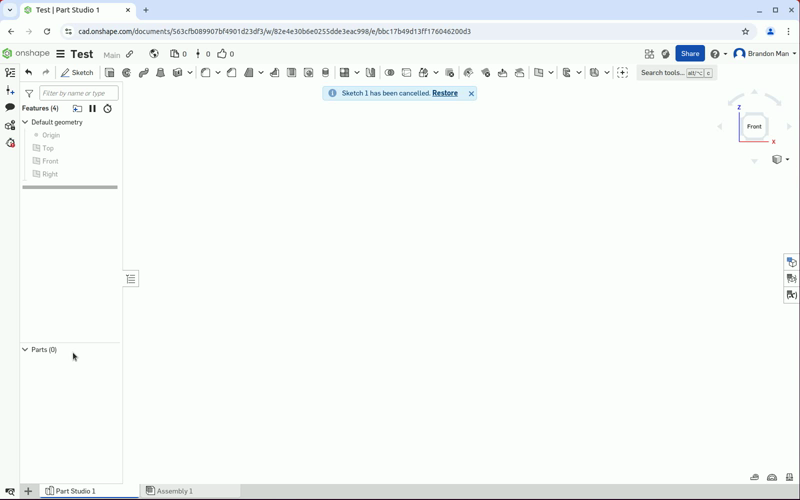
key(shift+y)
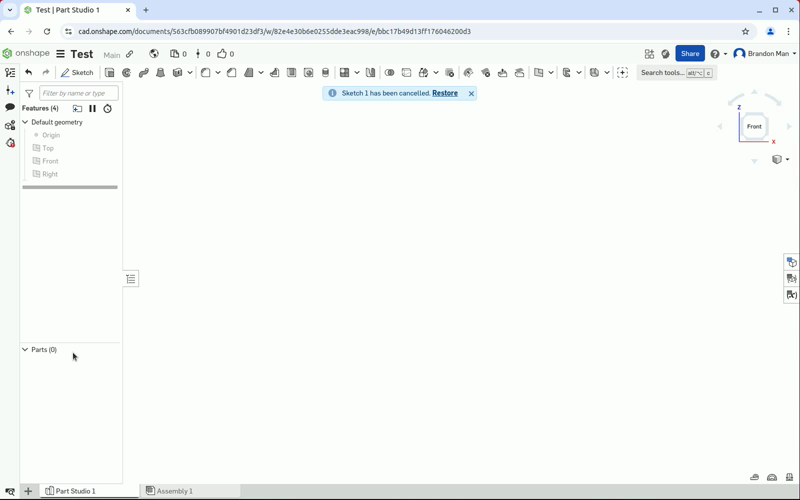
key(shift+s)
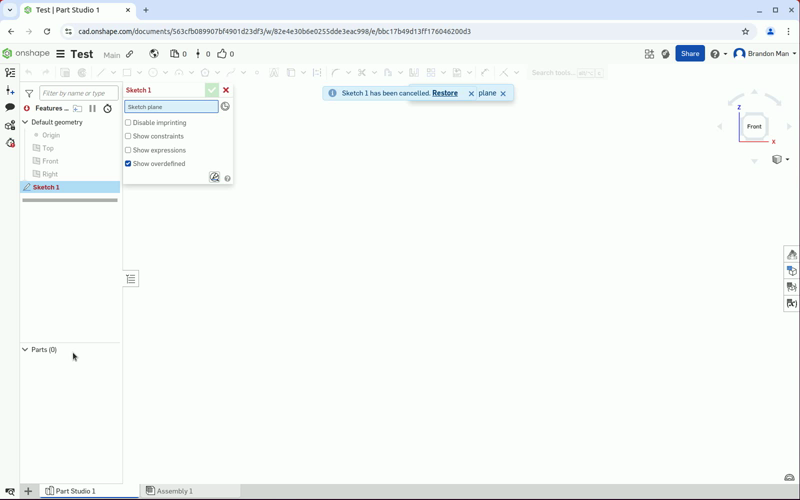
mouse_move(73, 163)
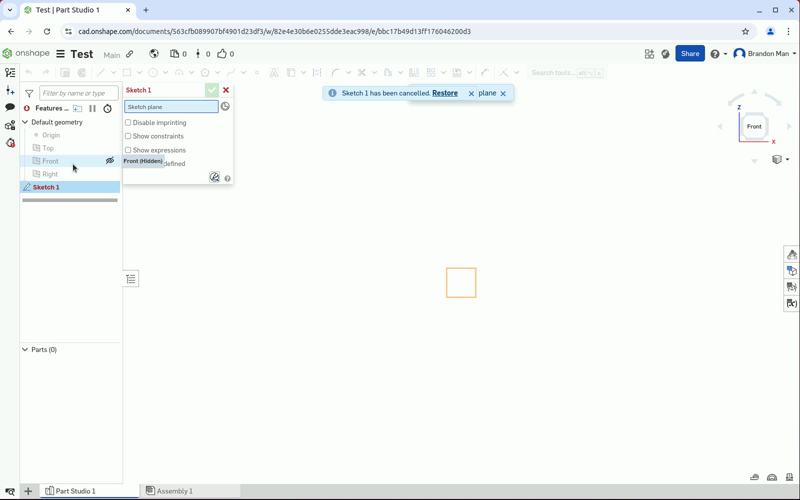
click(73, 163)
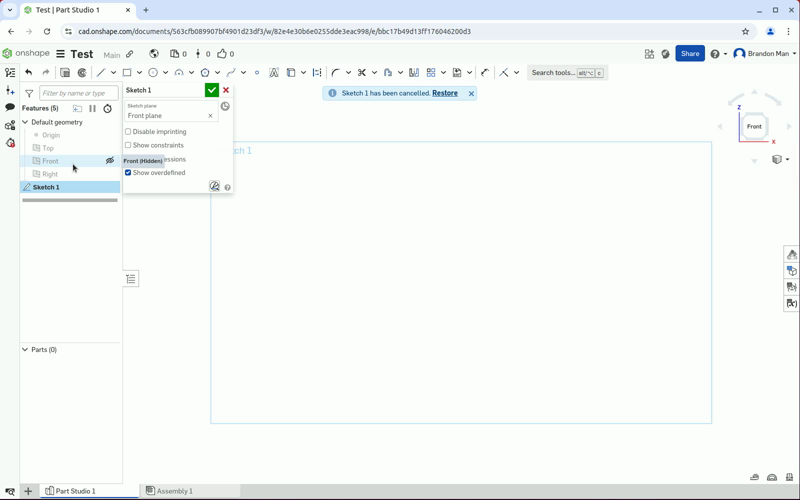
mouse_move(73, 352)
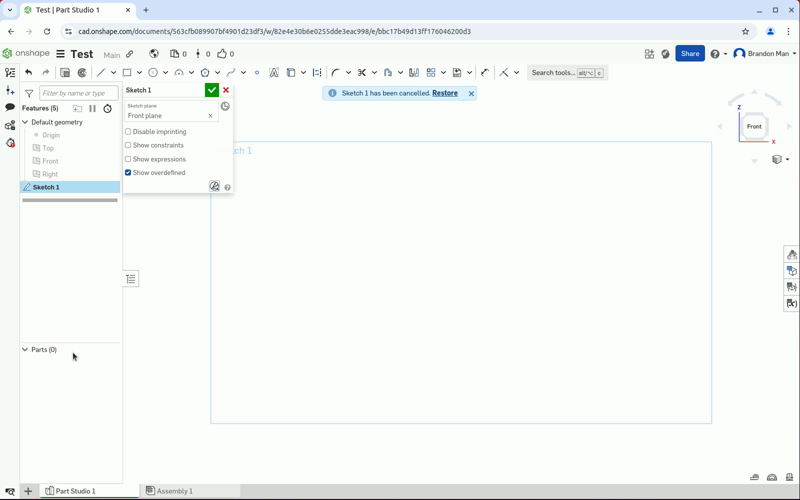
key(y)
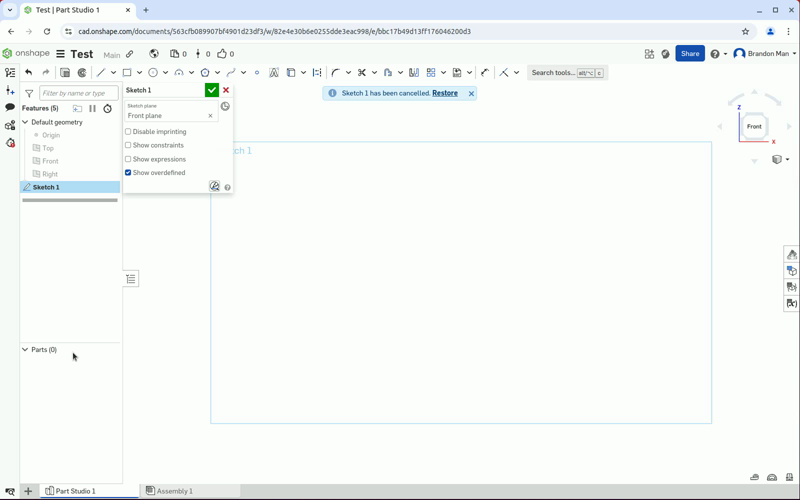
key(l)
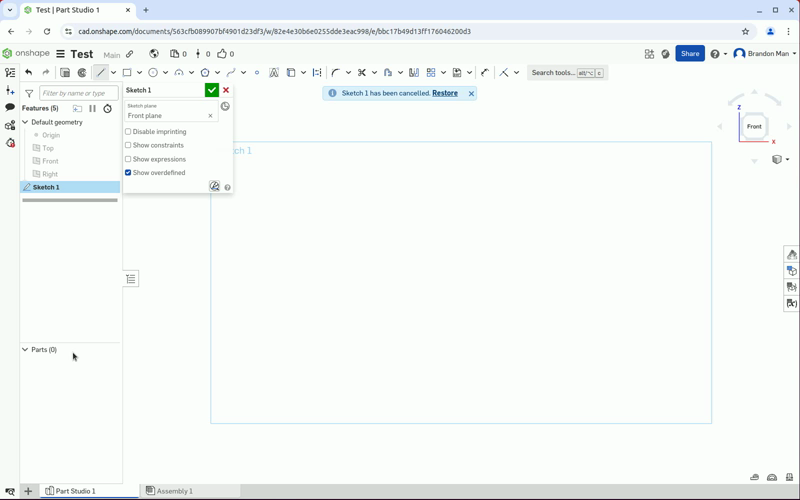
key_down(shift)
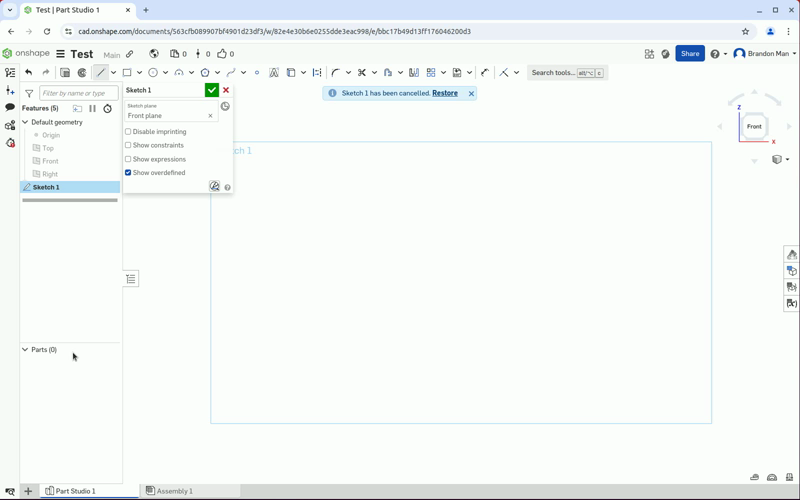
mouse_move(499, 273)
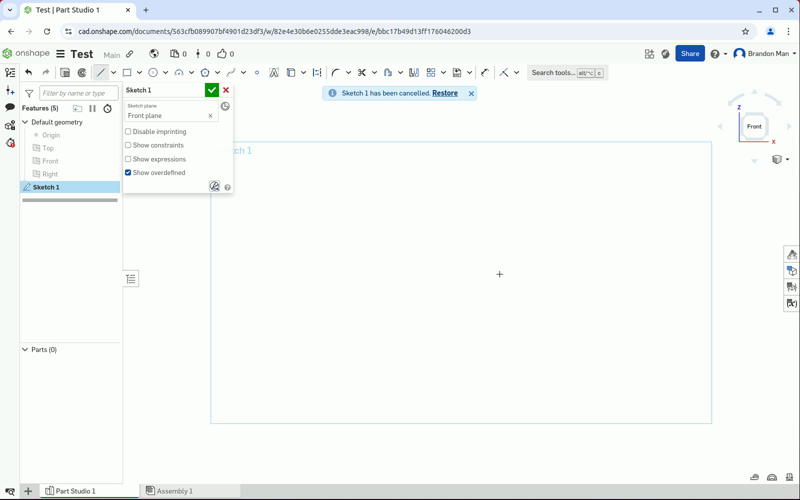
click(499, 273)
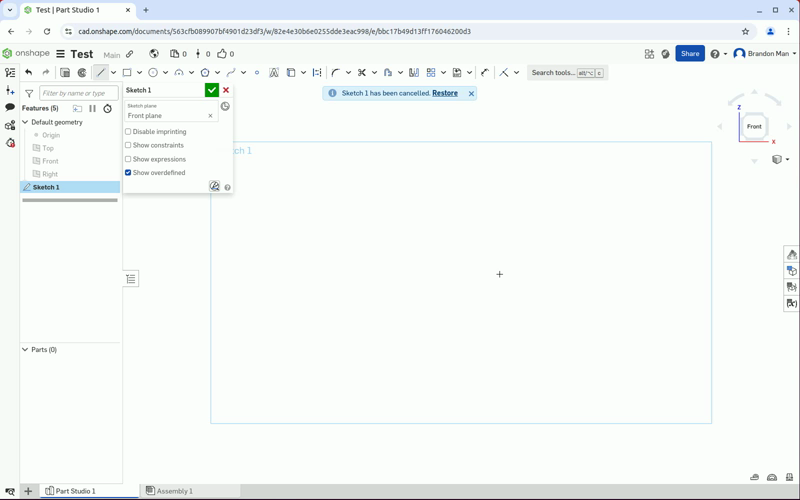
key_up(shift)
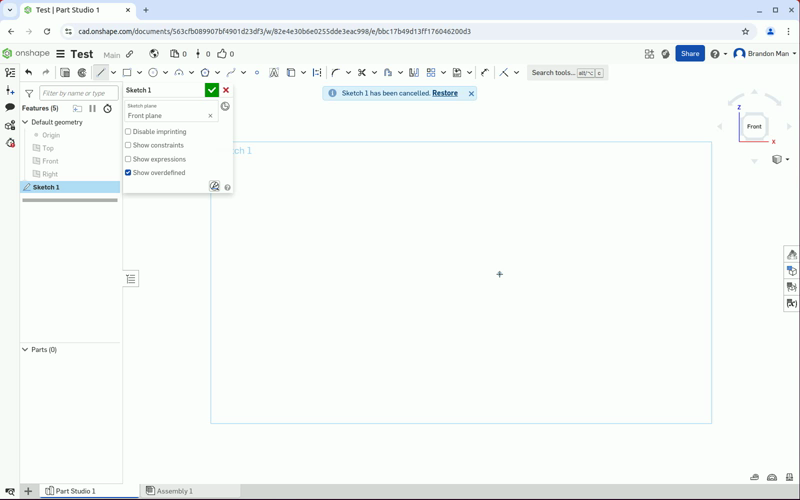
key_down(shift)
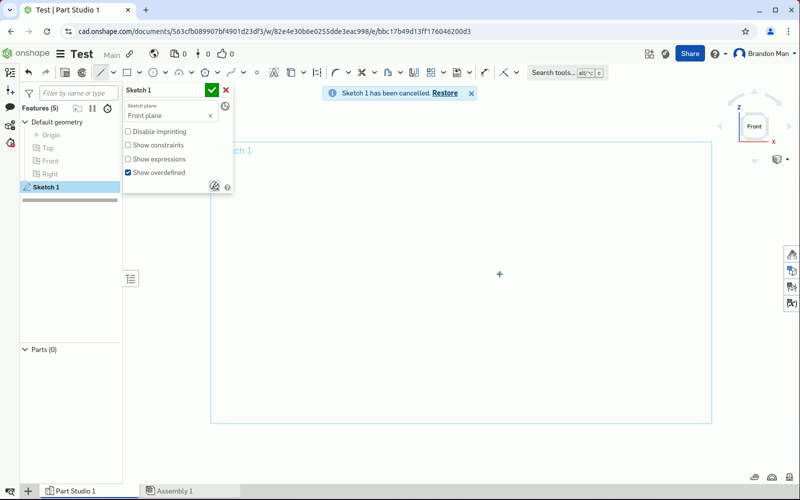
mouse_move(573, 273)
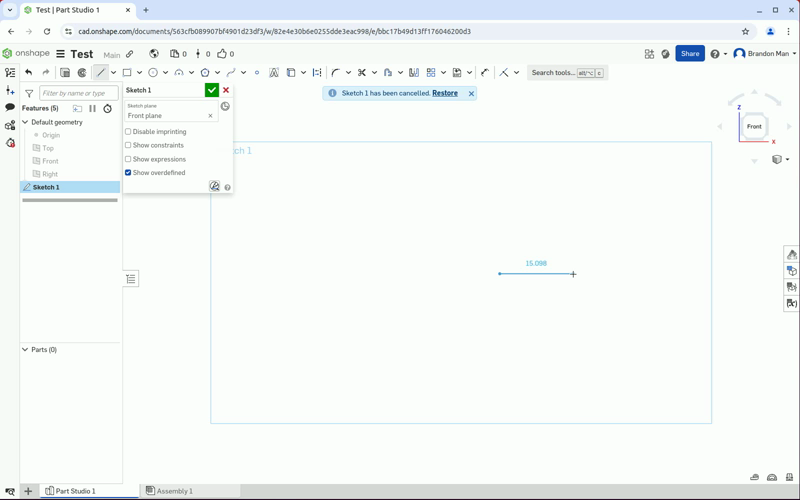
click(573, 273)
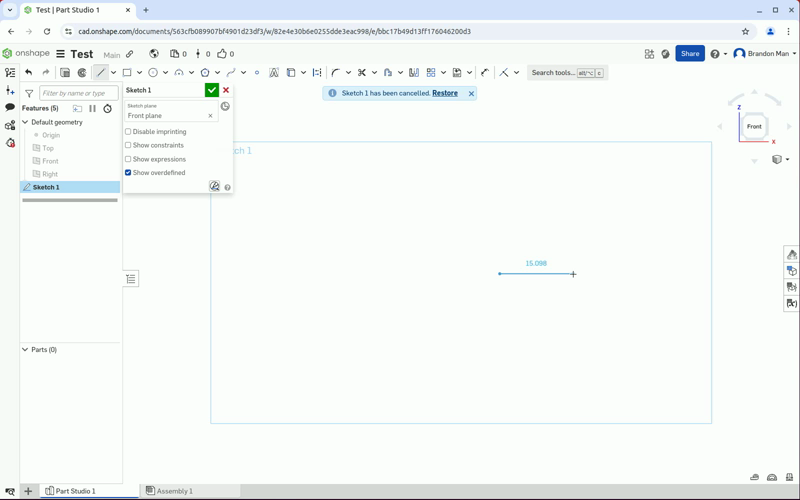
key_up(shift)
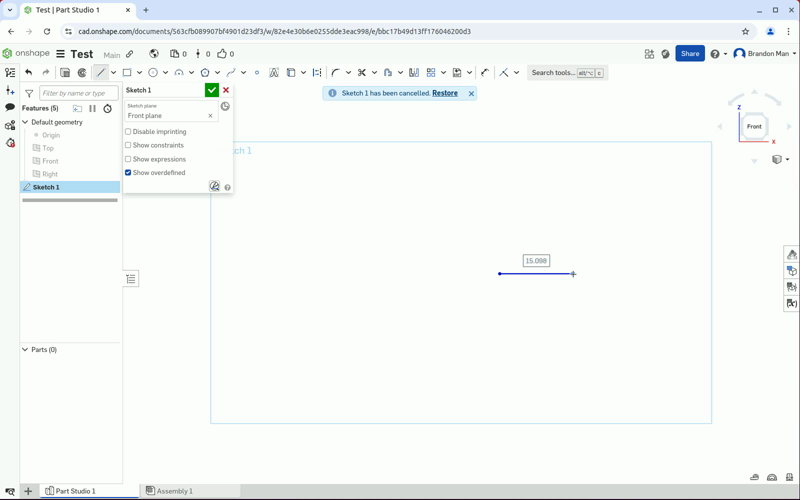
key_down(shift)
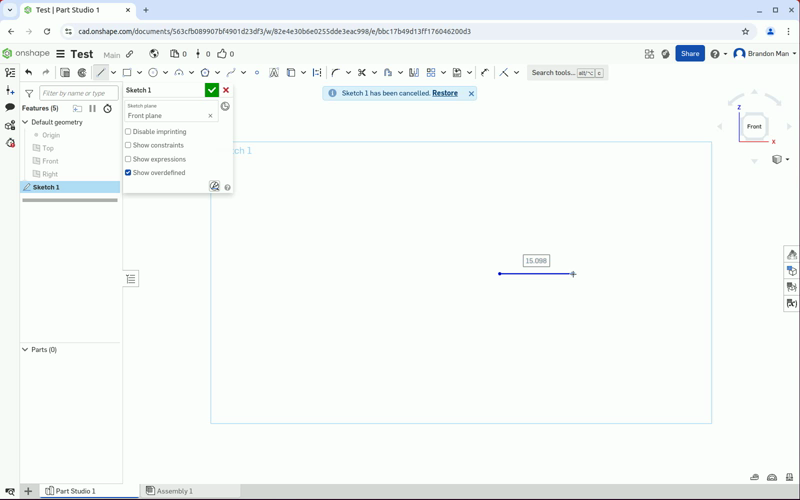
mouse_move(573, 174)
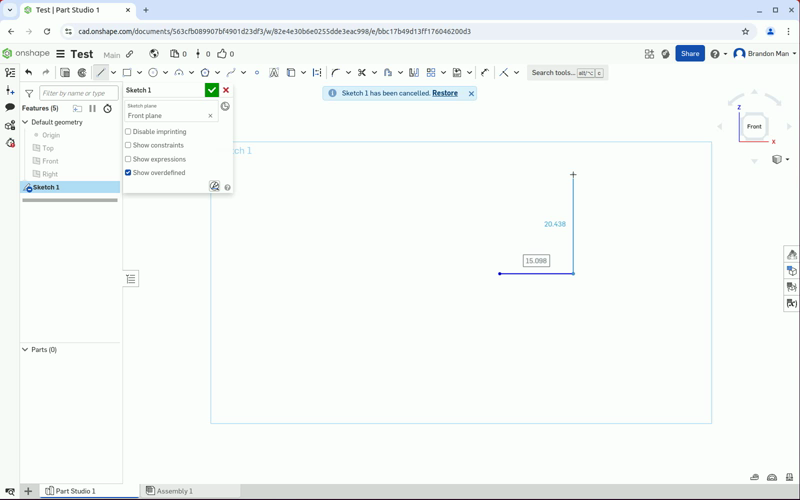
click(573, 174)
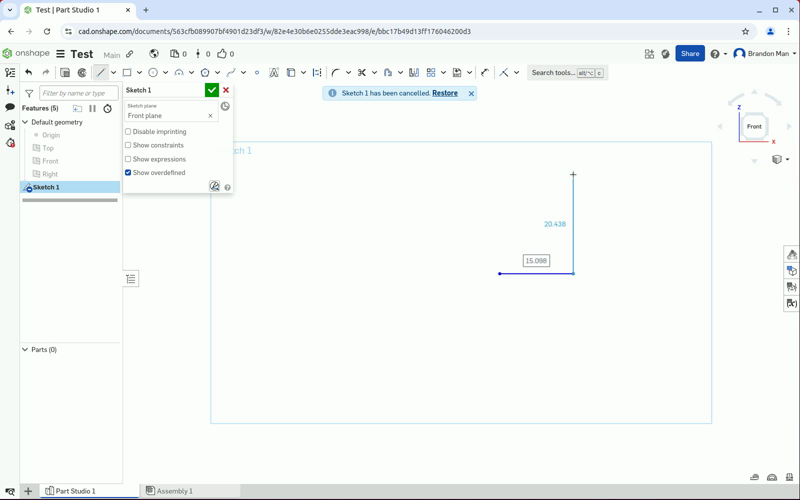
key_up(shift)
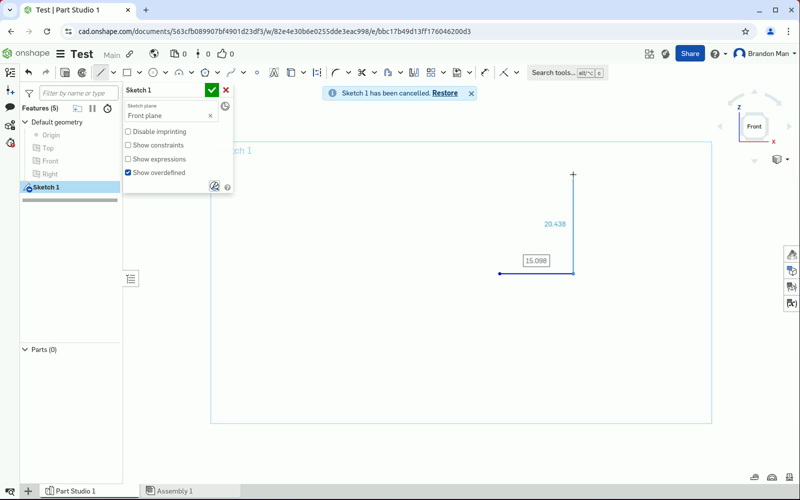
key_down(shift)
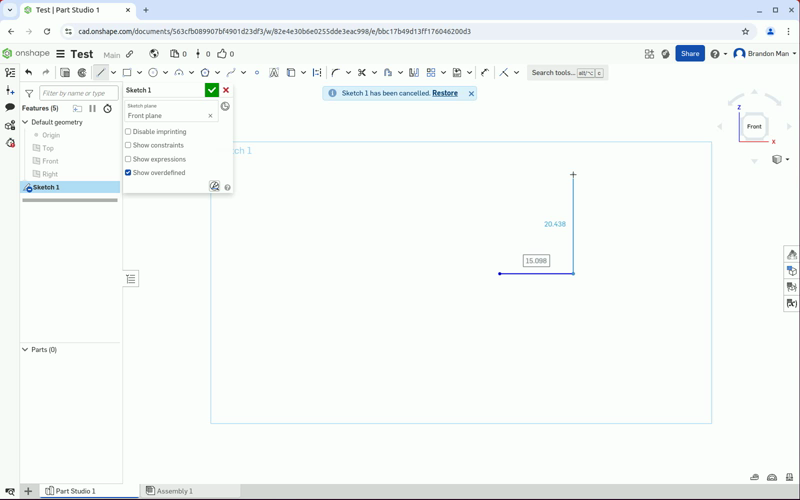
mouse_move(499, 174)
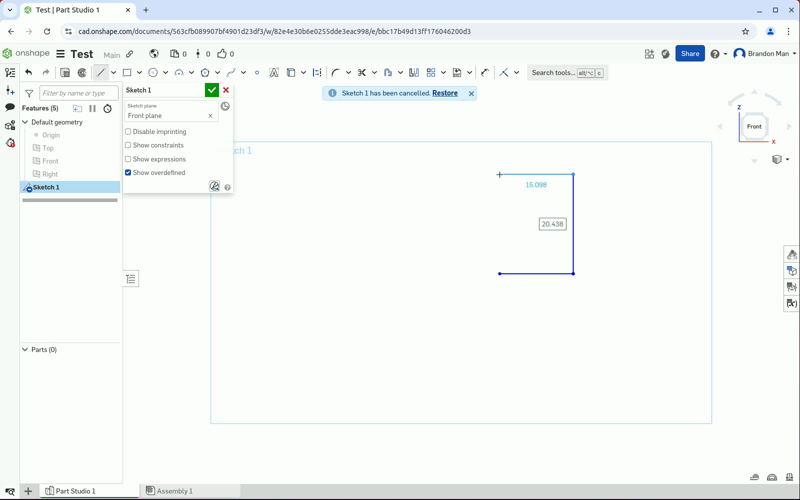
click(499, 174)
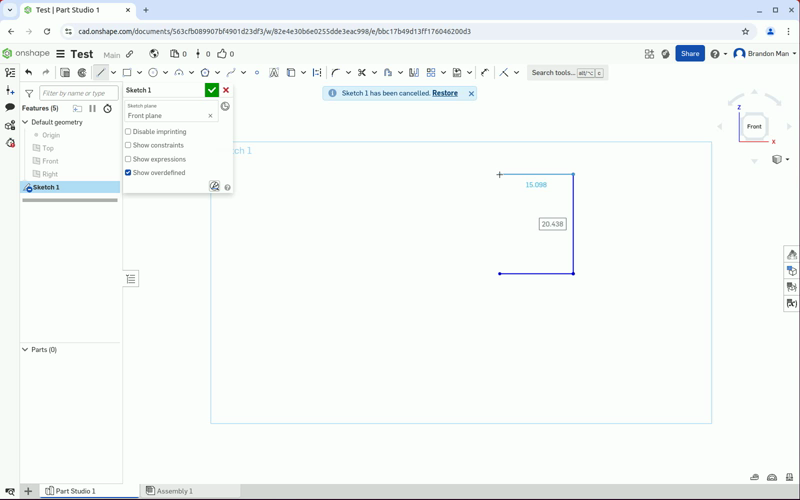
key_up(shift)
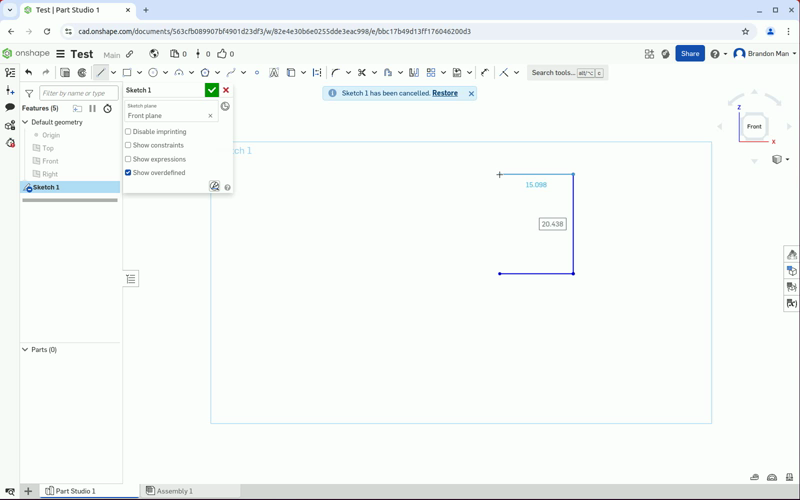
key_down(shift)
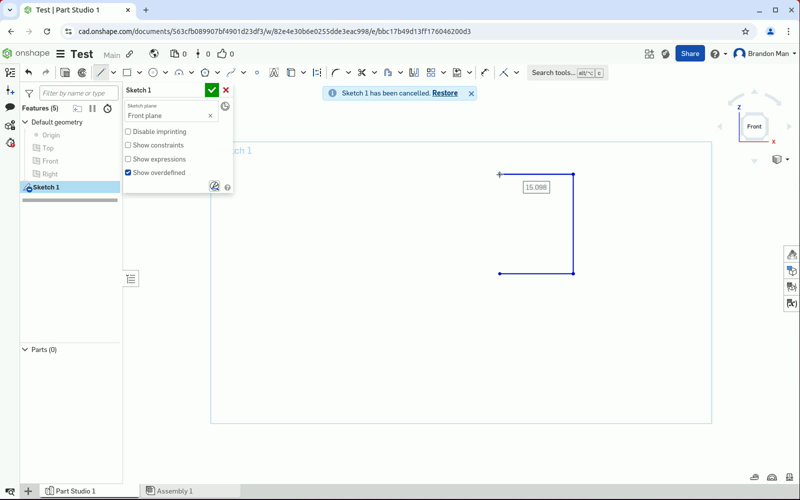
mouse_move(499, 273)
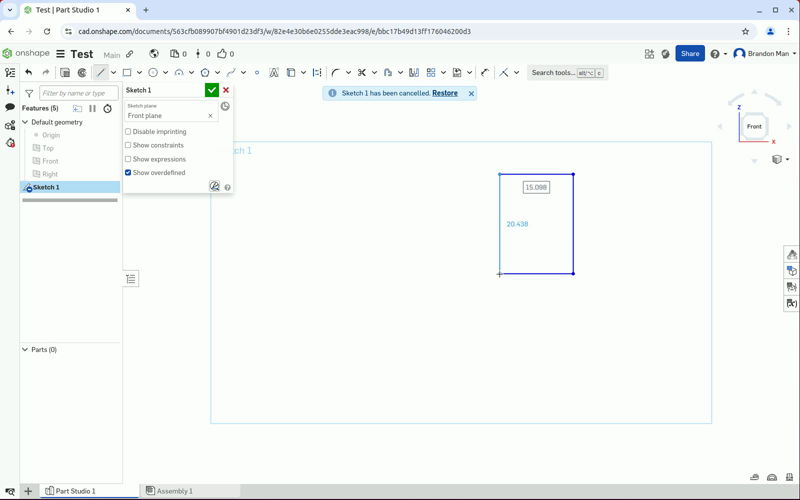
key_up(shift)
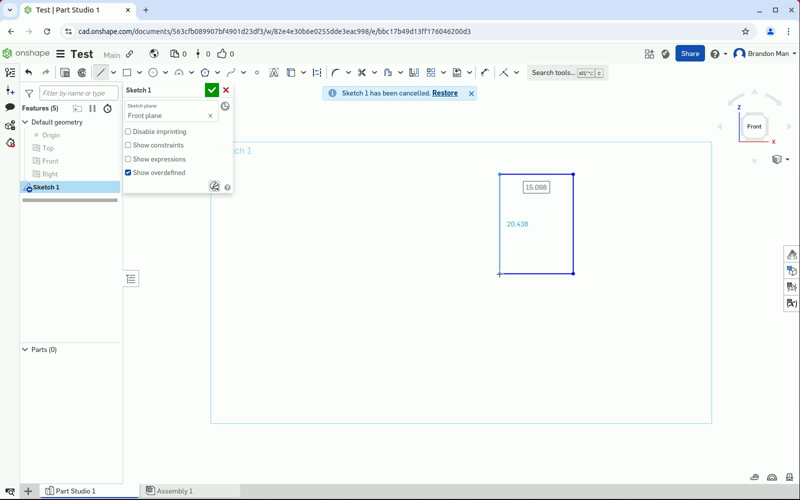
click(499, 273)
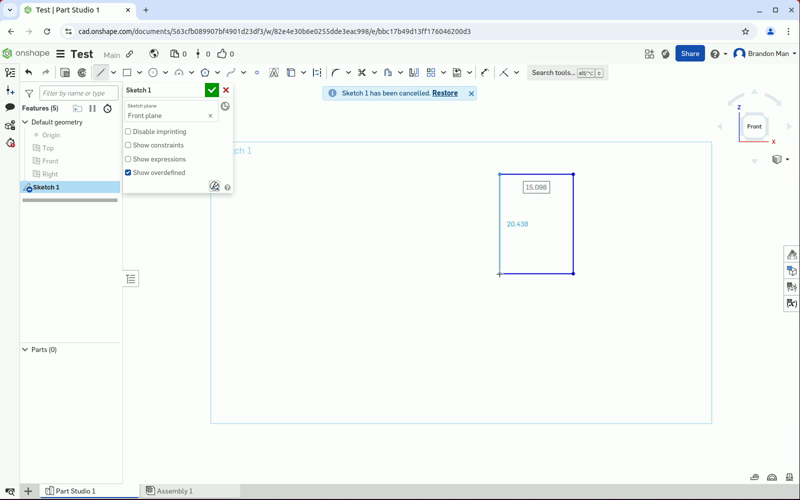
key(esc)
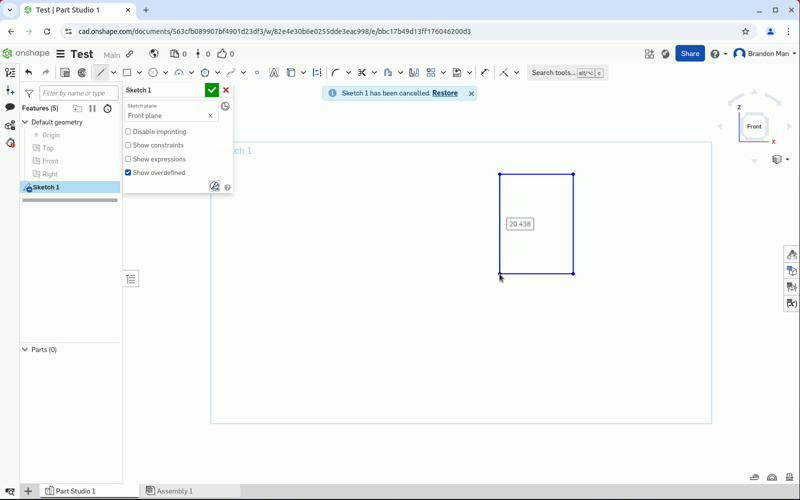
mouse_move(520, 184)
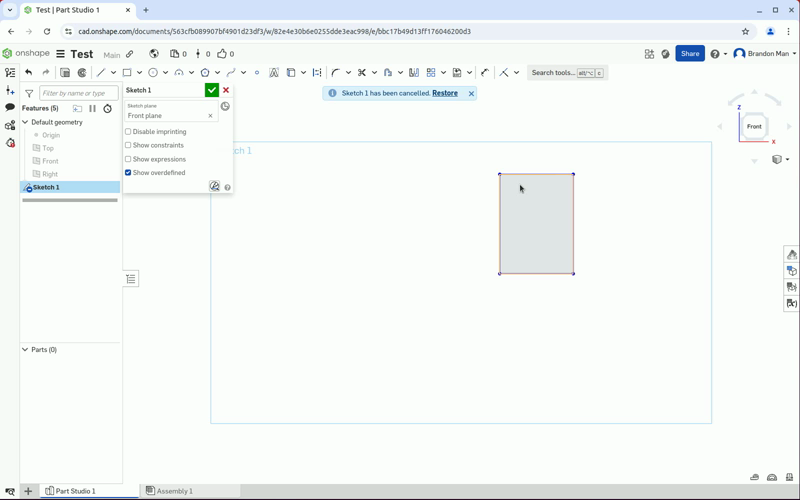
click(520, 184)
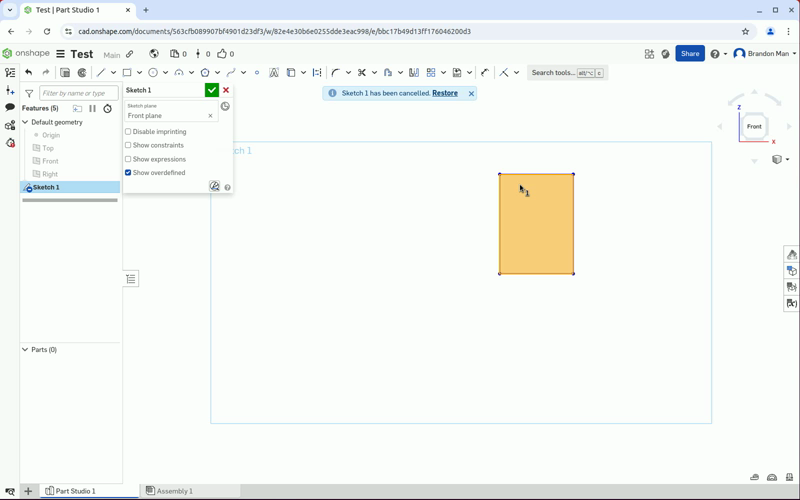
mouse_move(73, 352)
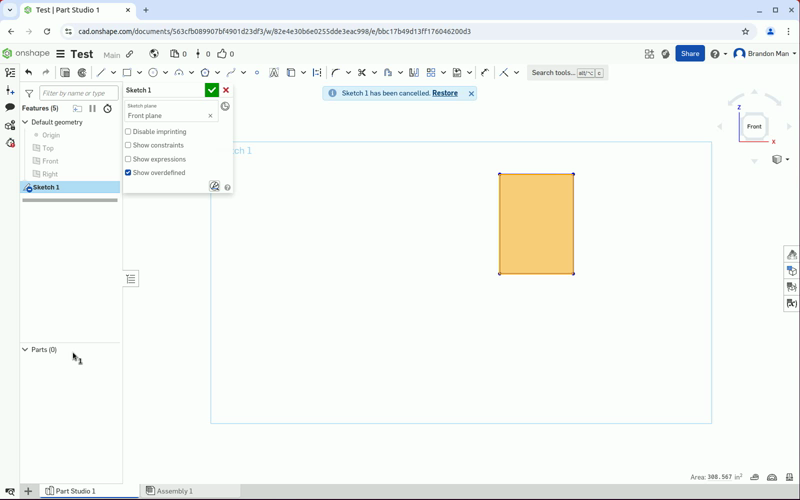
key(shift+y)
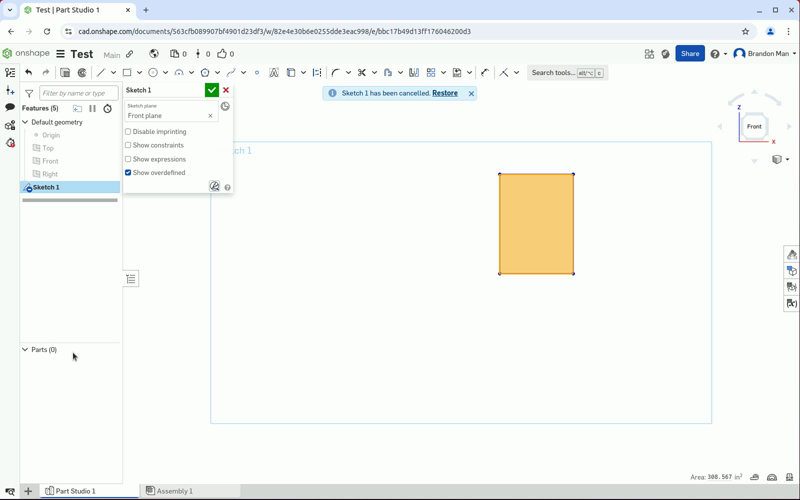
key(shift+e)
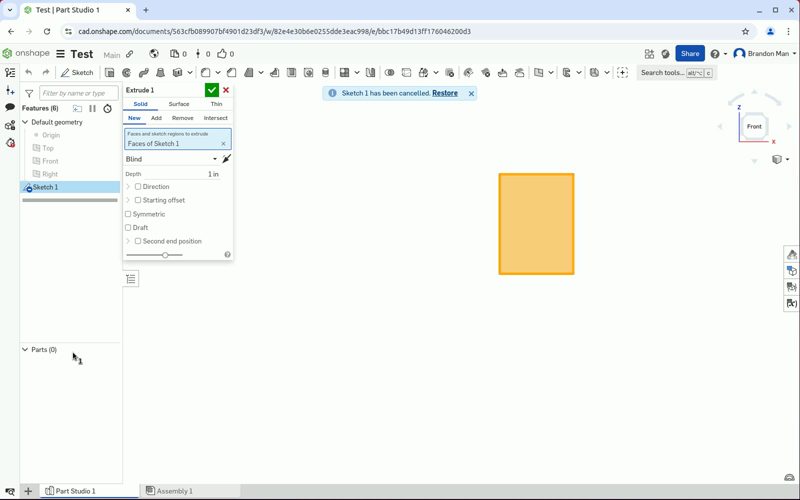
mouse_move(143, 106)
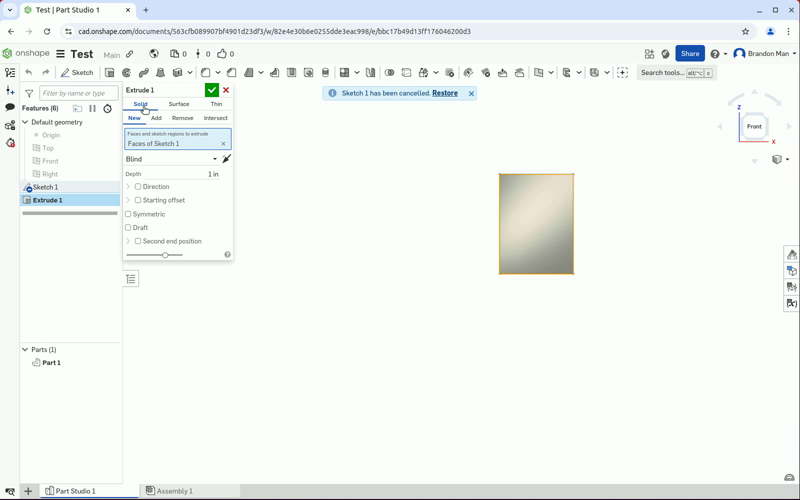
click(143, 106)
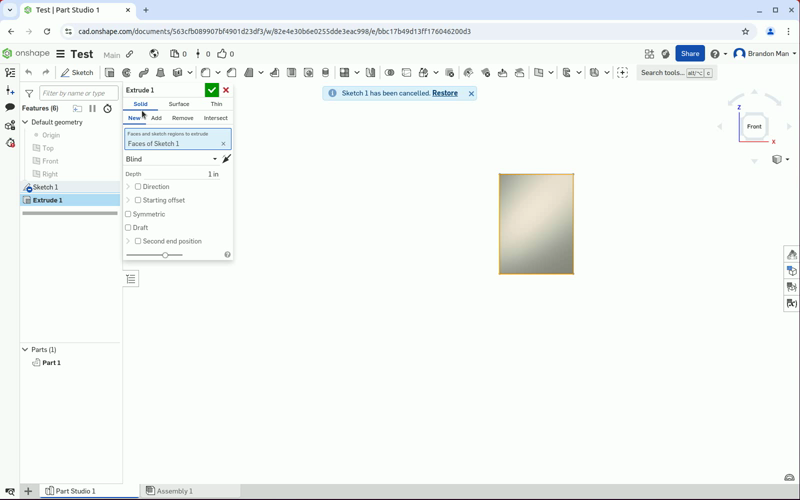
mouse_move(137, 120)
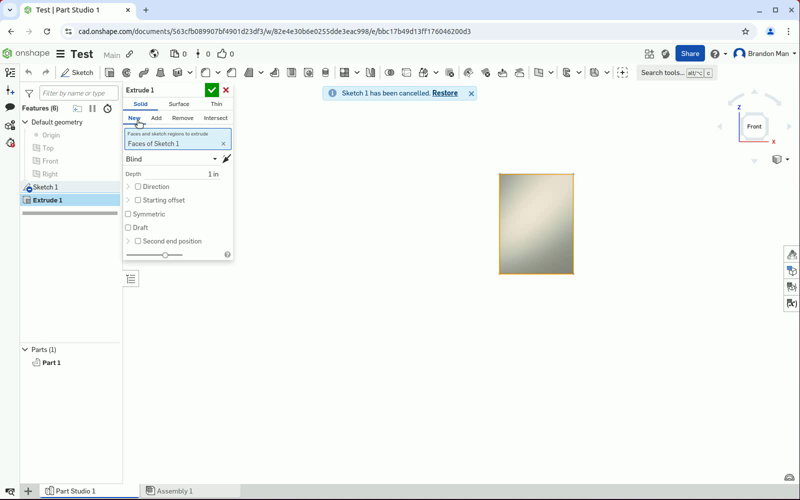
click(137, 120)
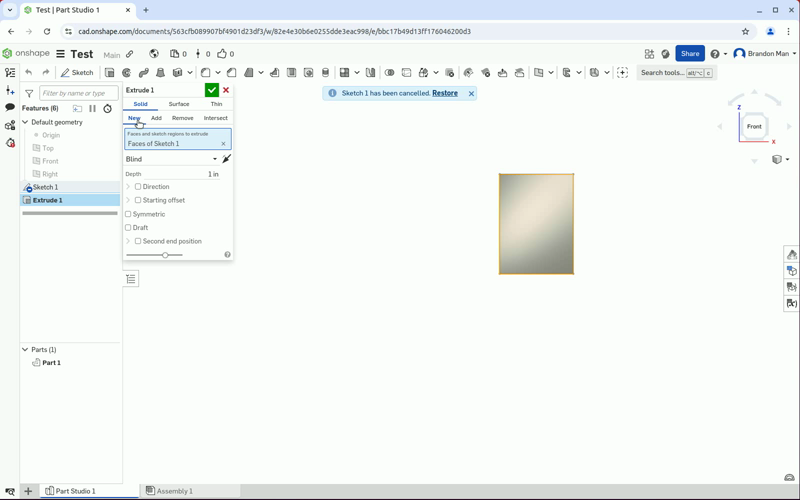
key(tab, 4)
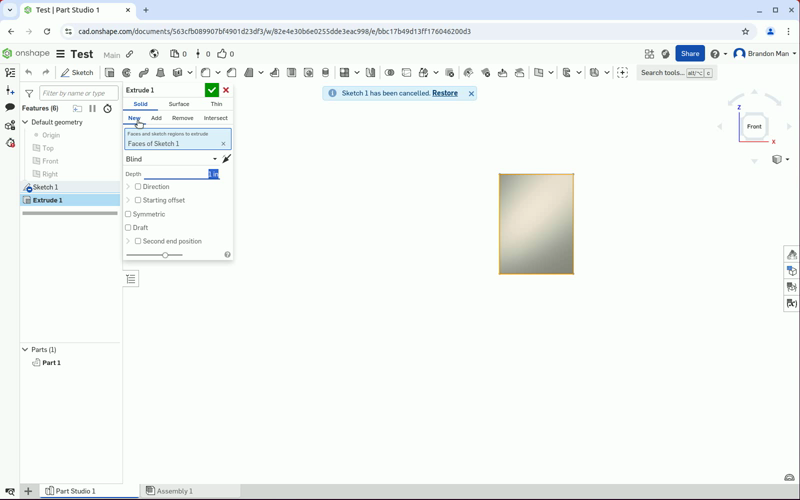
text(6.018)
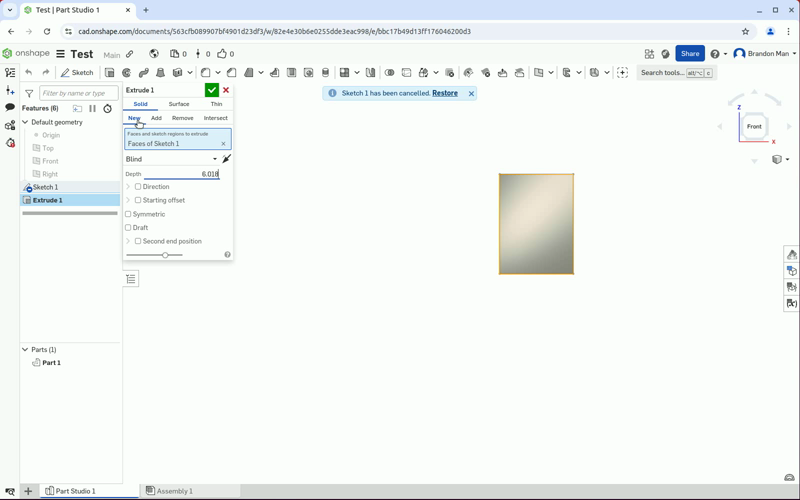
key(enter)
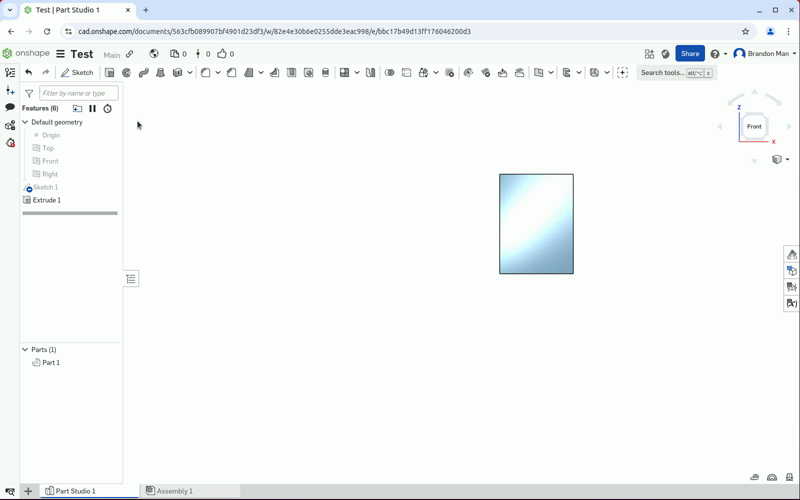
key(shift+h)
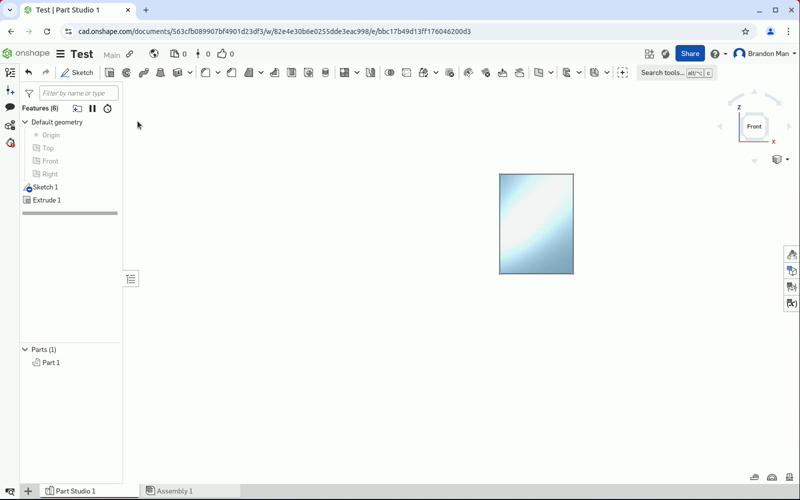
key(shift+h)
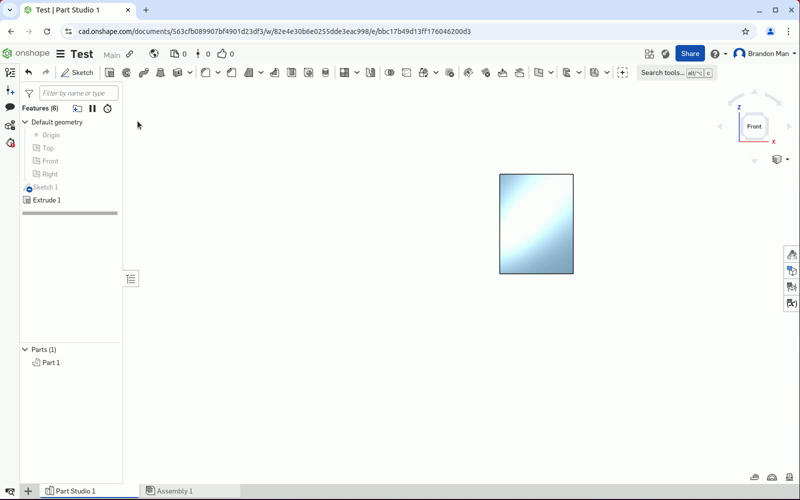
mouse_move(73, 189)
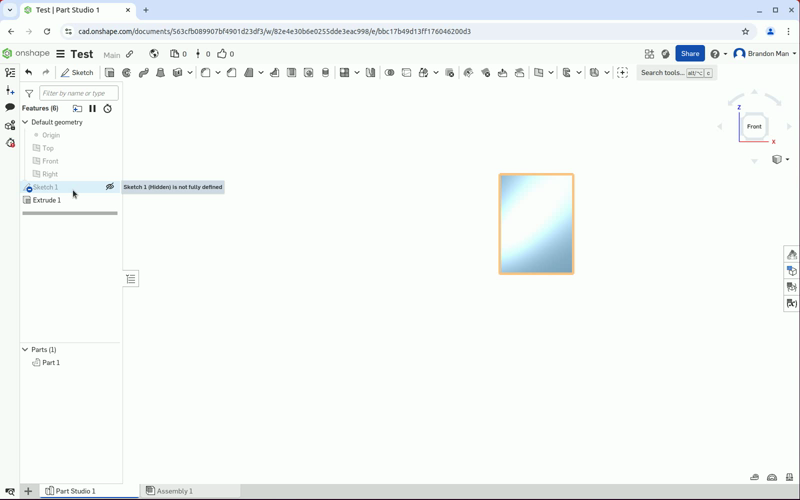
click(73, 189)
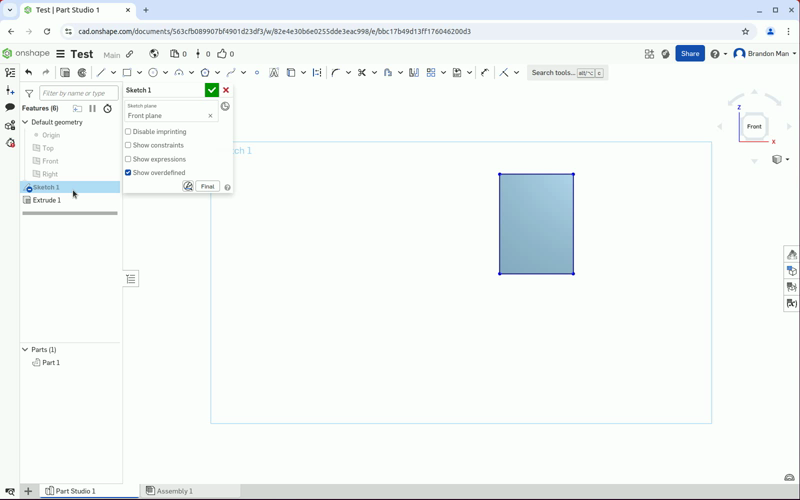
mouse_move(229, 92)
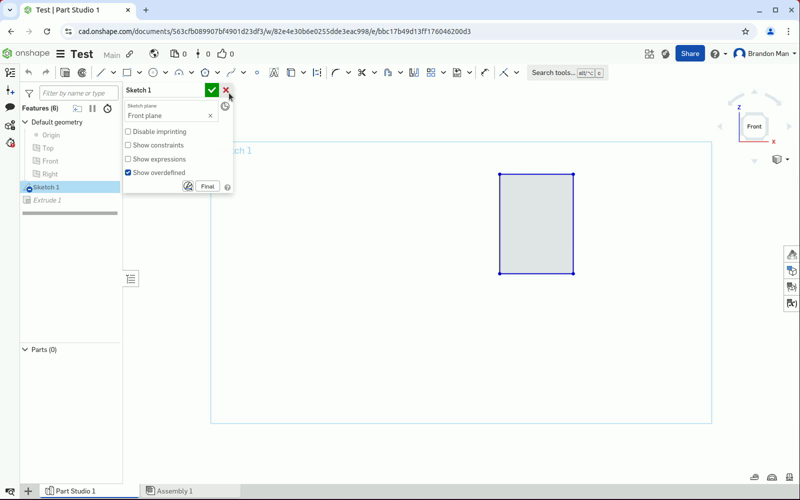
click(229, 92)
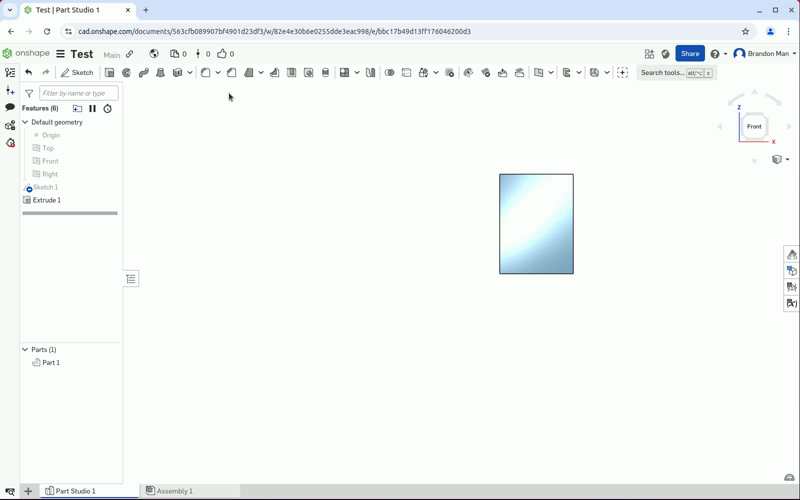
mouse_move(73, 352)
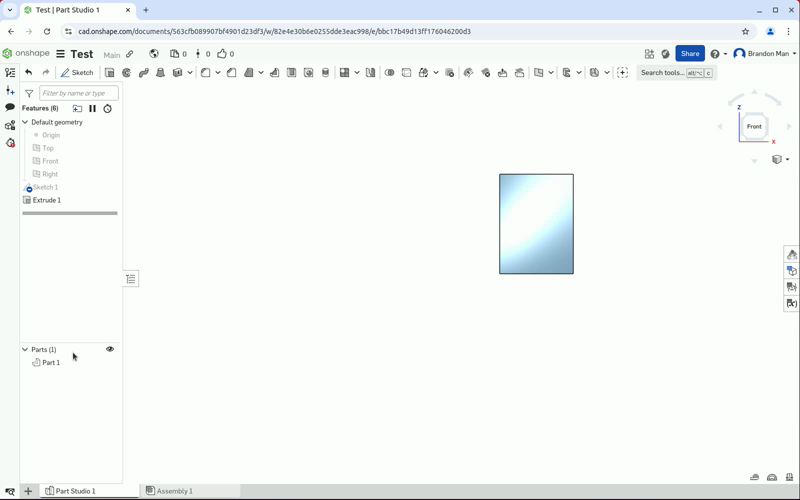
key(y)
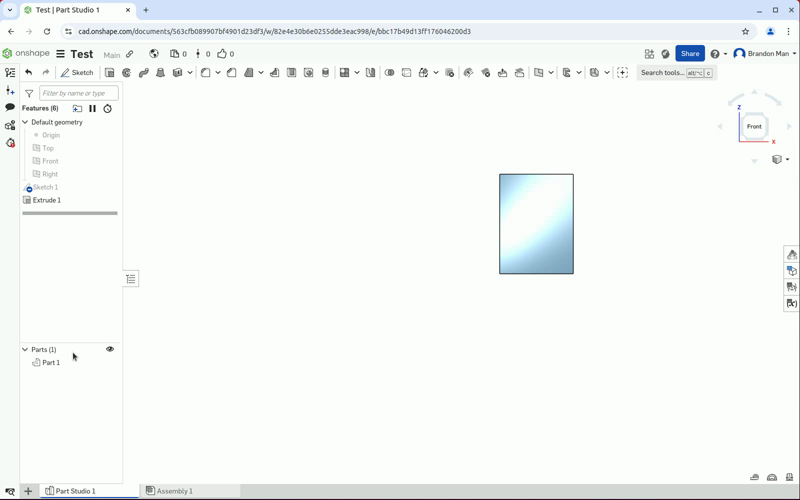
key(shift+p)
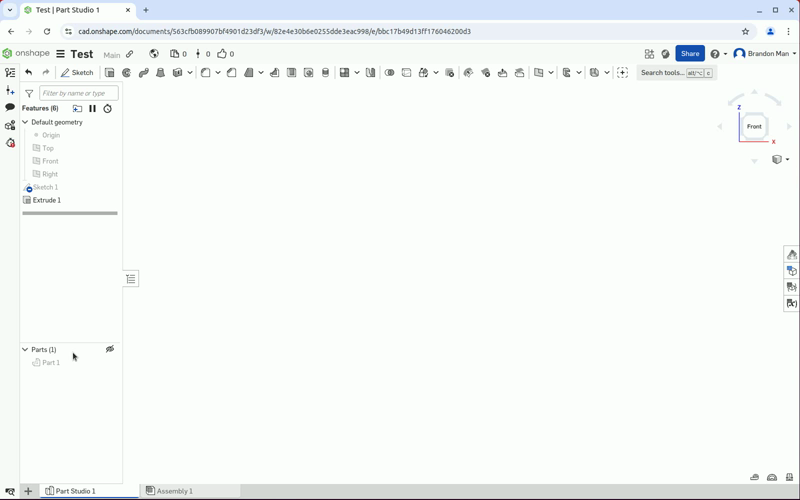
key(space)
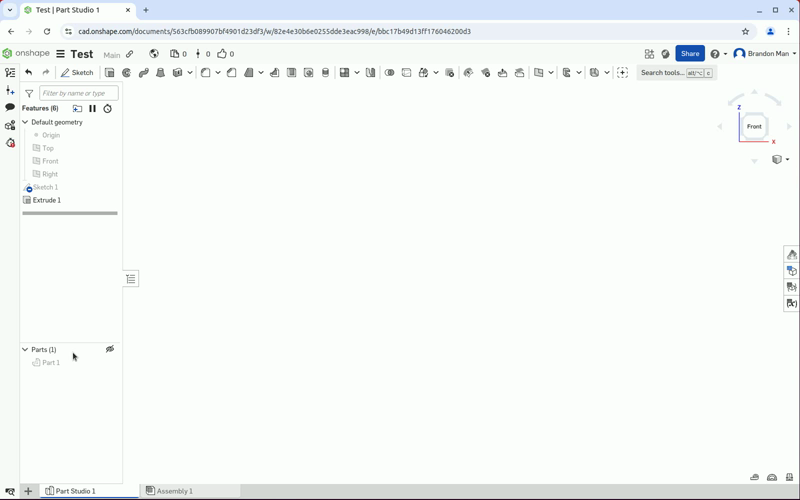
key_down(shift)
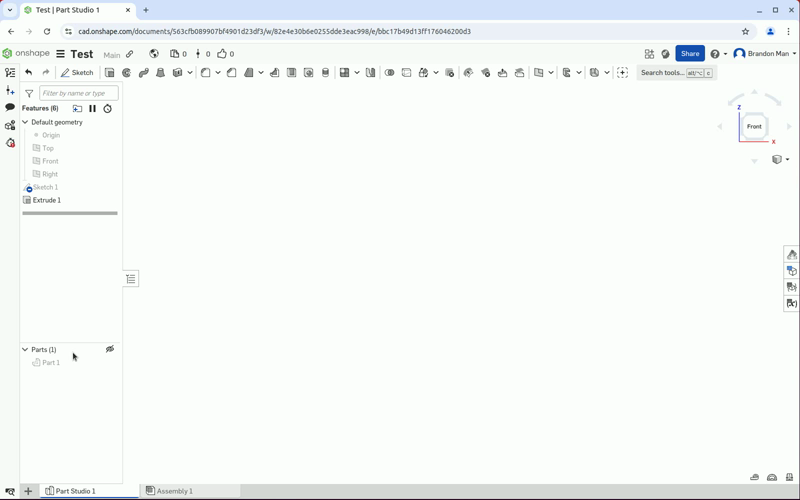
key(left)
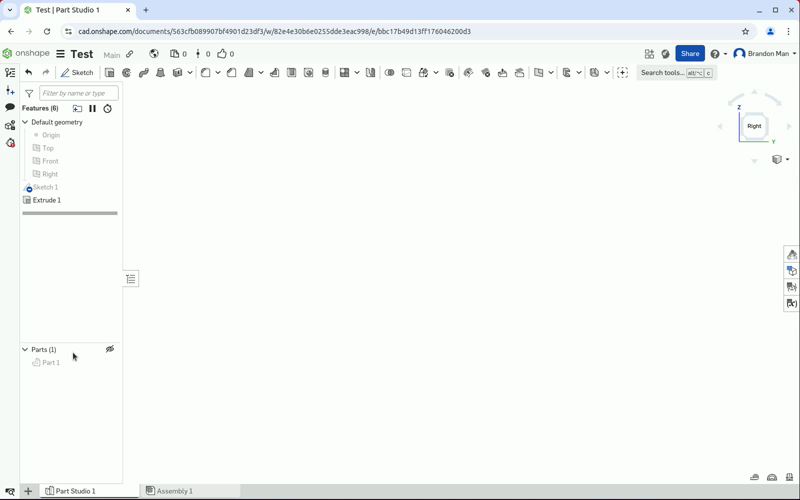
key_up(shift)
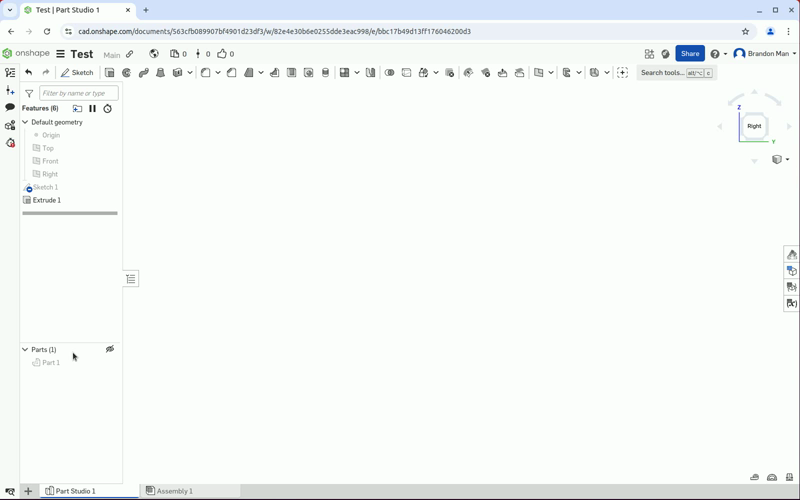
mouse_move(73, 352)
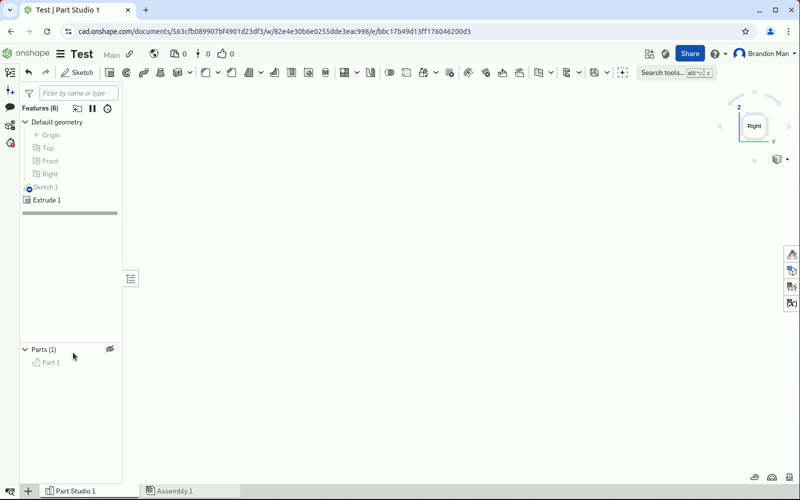
key(shift+y)
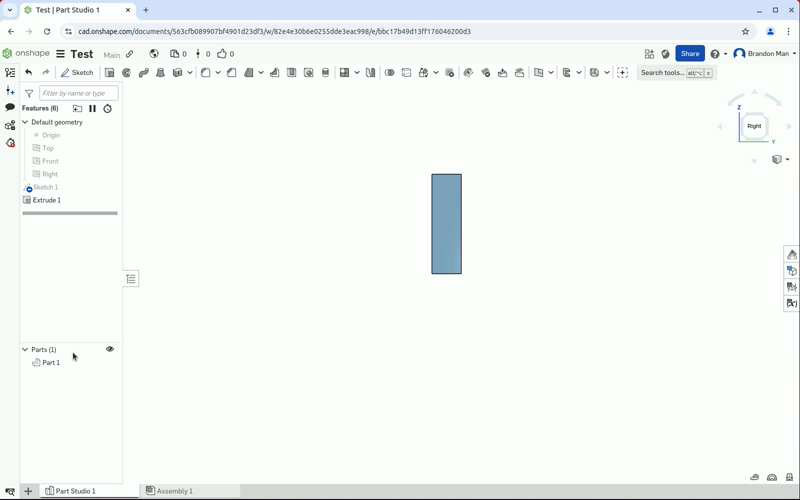
mouse_move(541, 75)
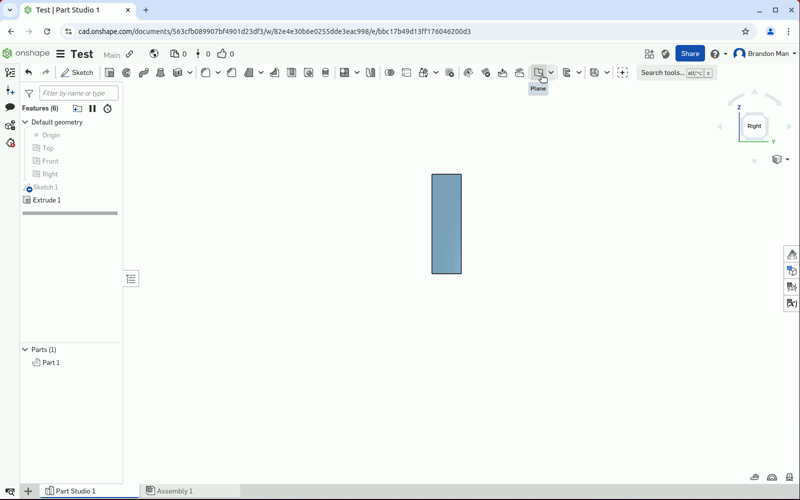
click(541, 75)
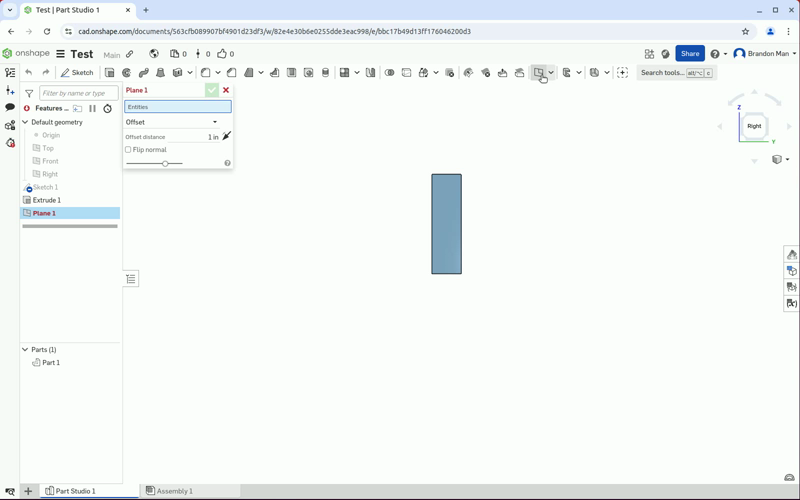
mouse_move(73, 176)
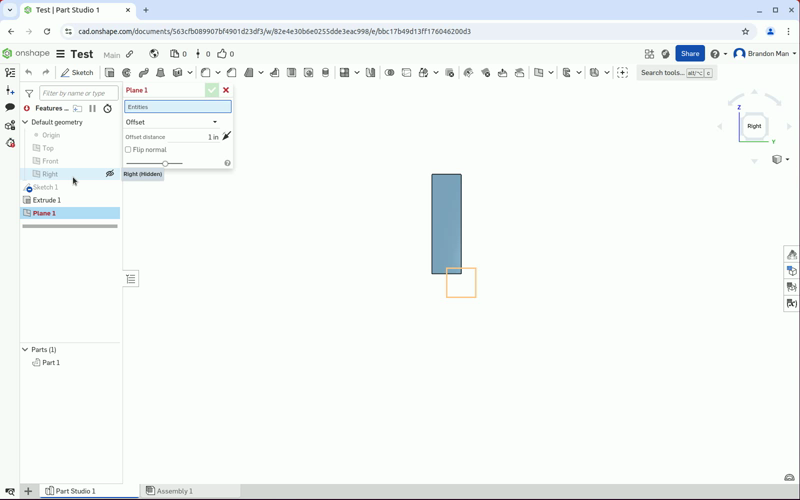
click(73, 176)
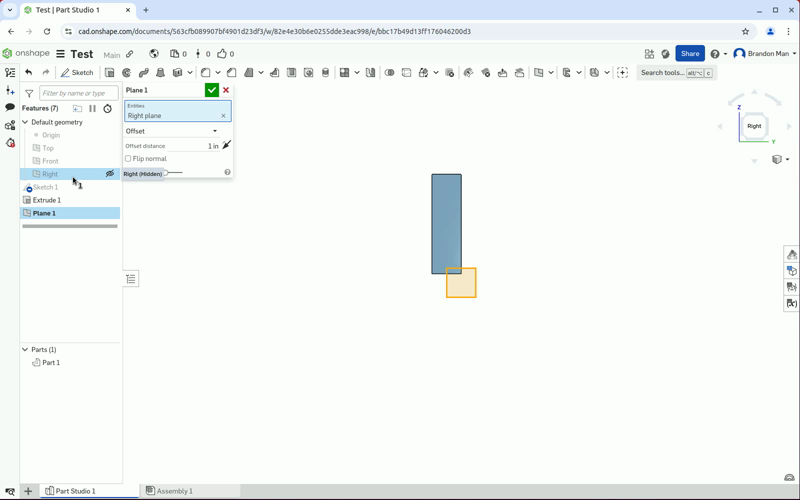
key(tab, 2)
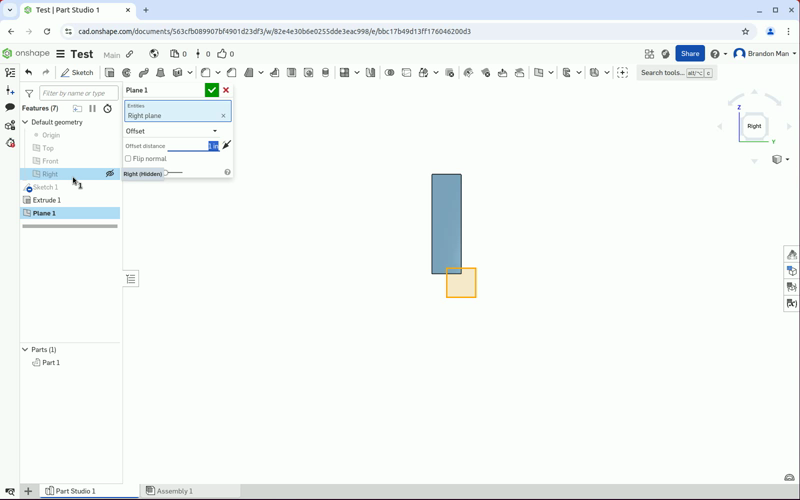
text(7.949)
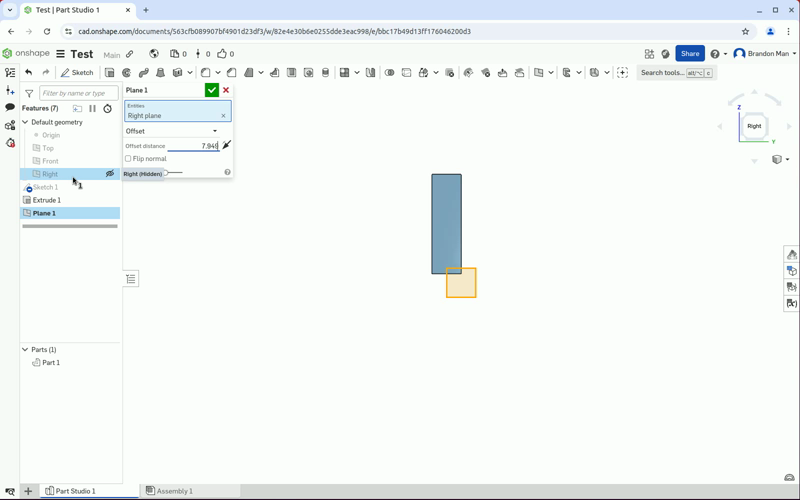
key(enter, 2)
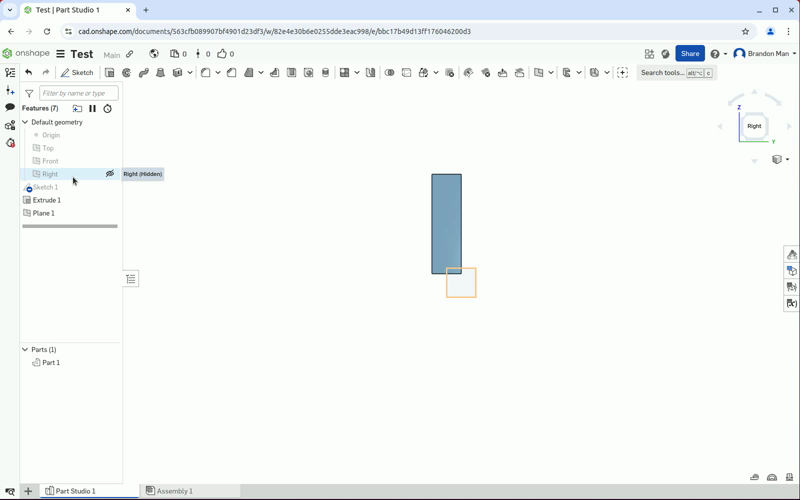
key(shift+s)
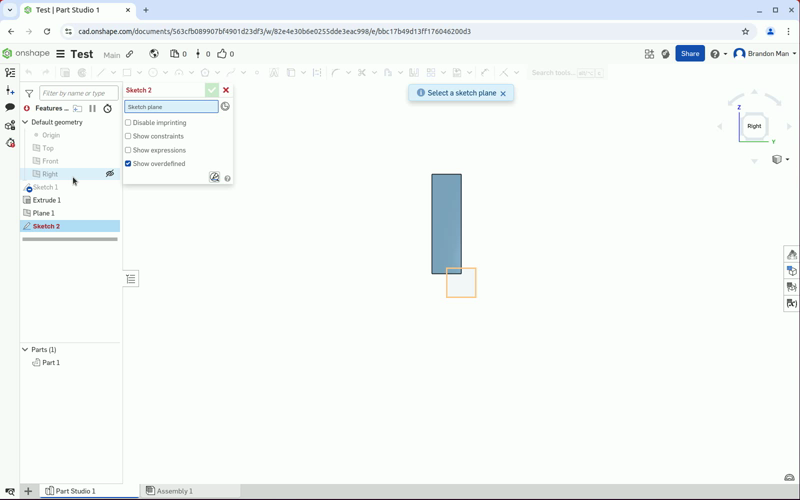
mouse_move(73, 215)
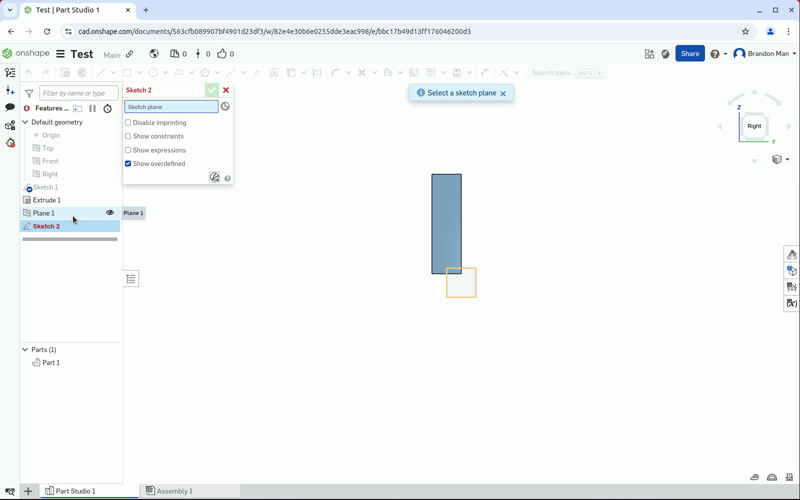
click(73, 215)
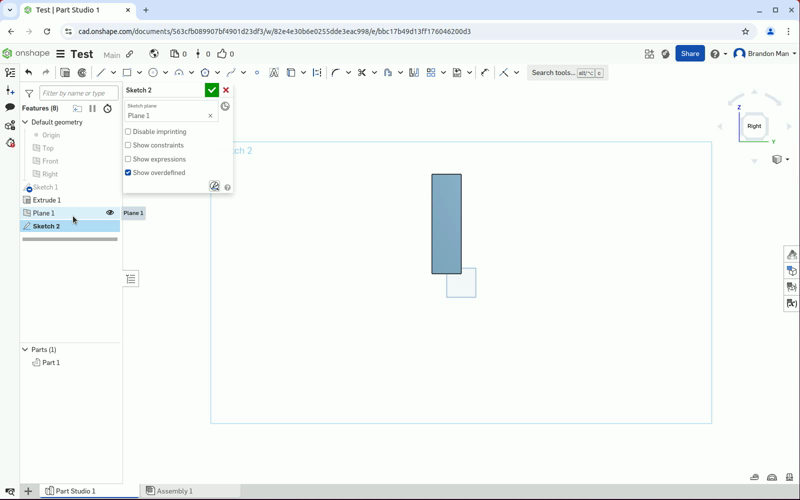
mouse_move(73, 352)
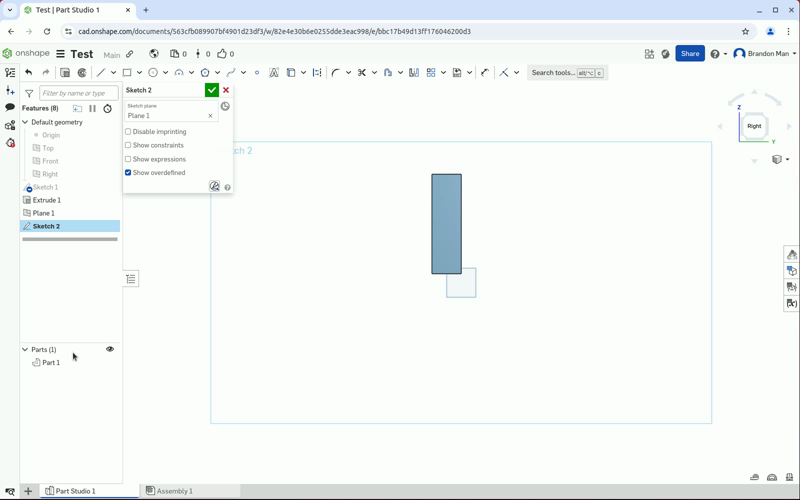
key(y)
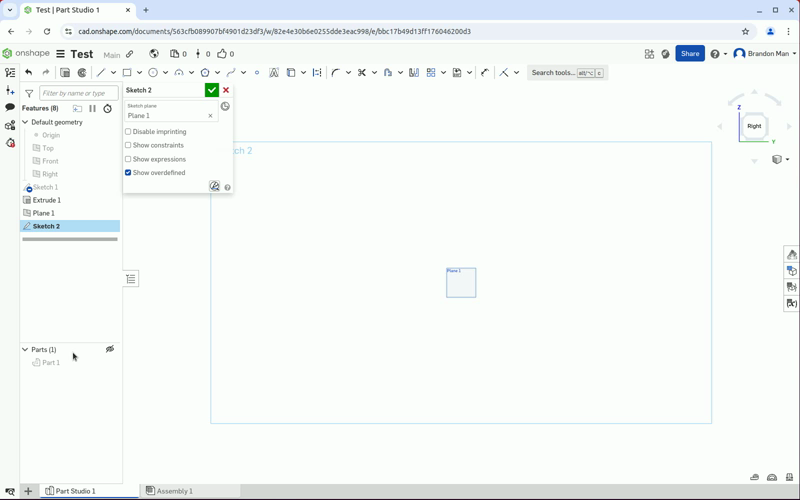
key(l)
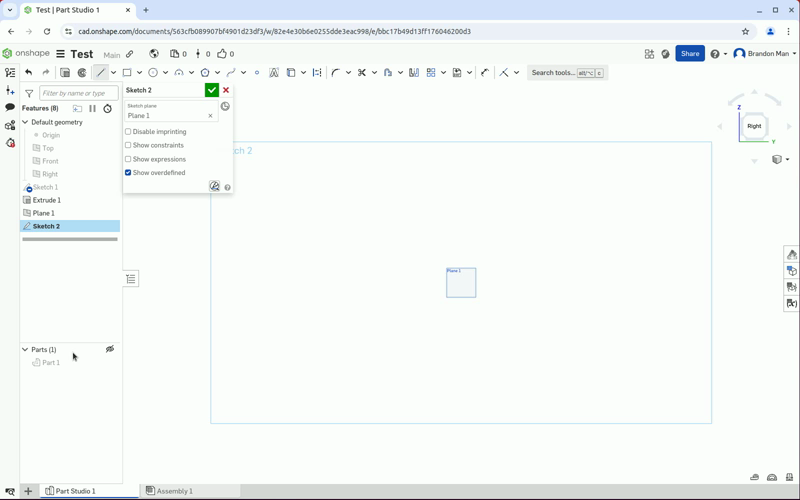
key_down(shift)
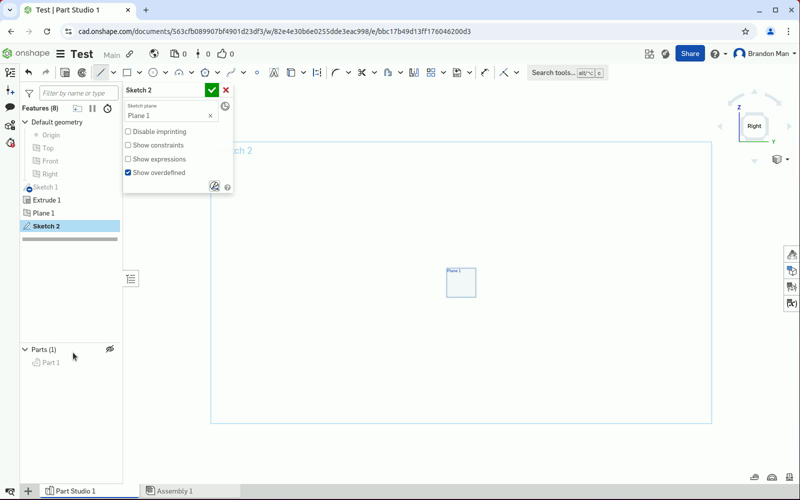
mouse_move(431, 244)
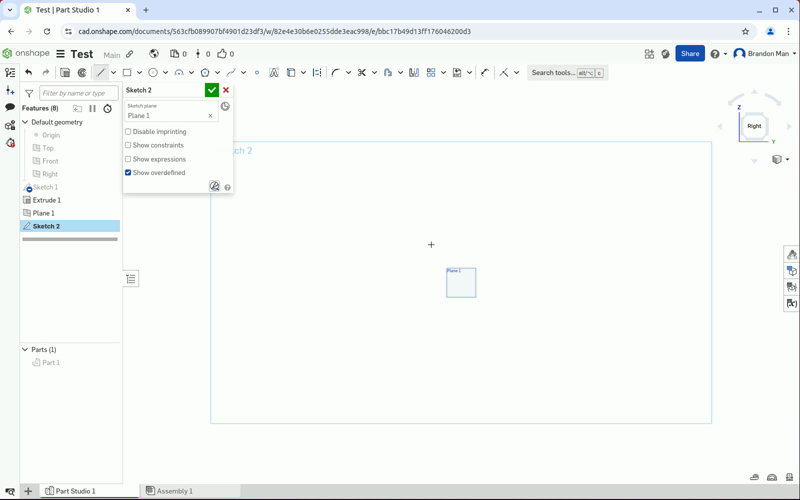
click(431, 244)
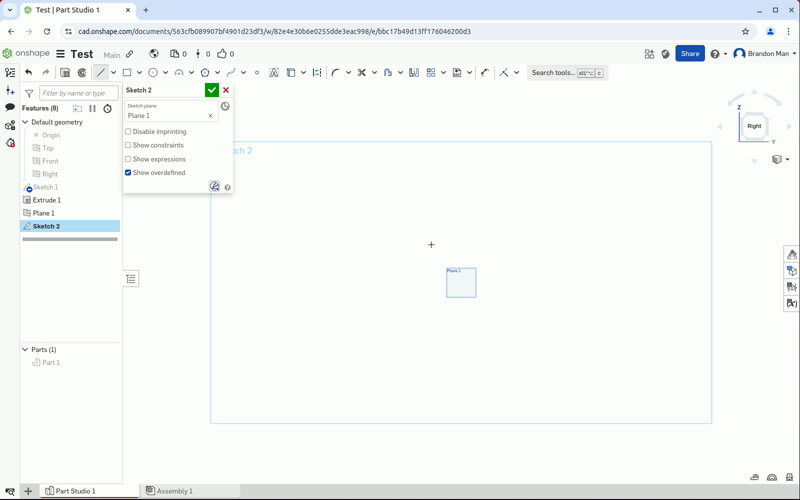
key_up(shift)
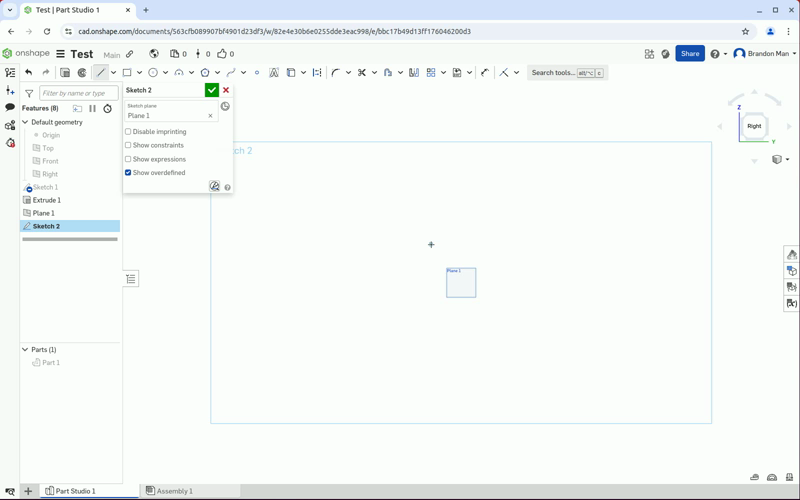
key_down(shift)
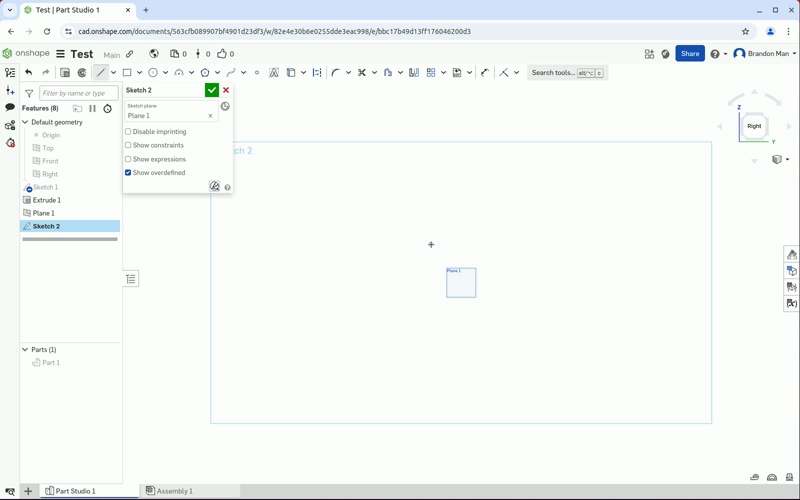
mouse_move(461, 244)
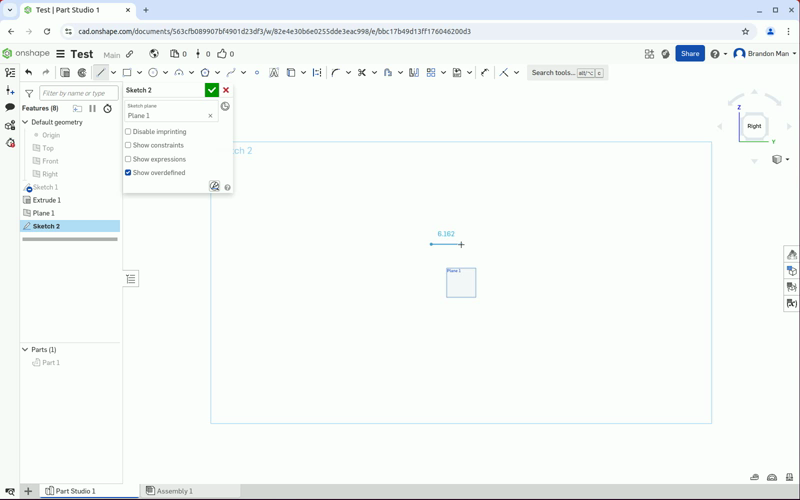
mouse_move(434, 274)
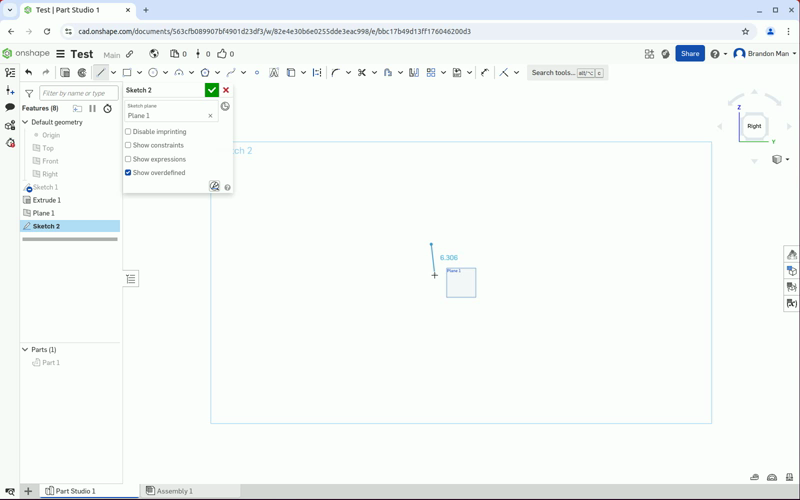
click(434, 274)
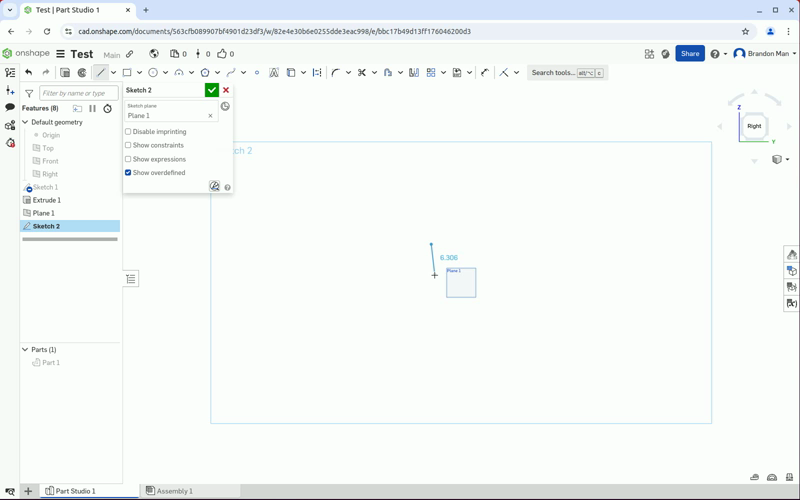
key_up(shift)
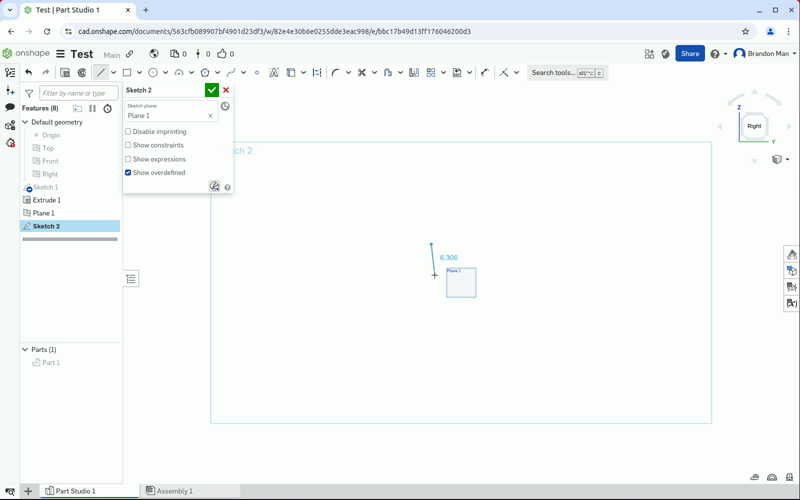
key_down(shift)
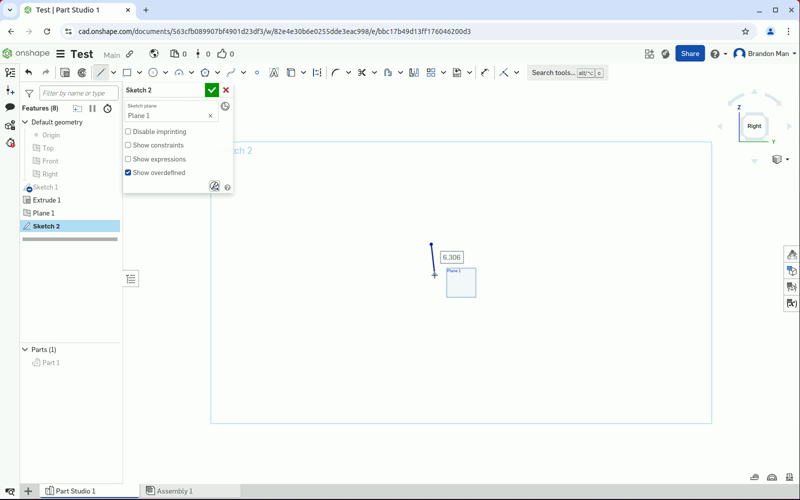
mouse_move(464, 274)
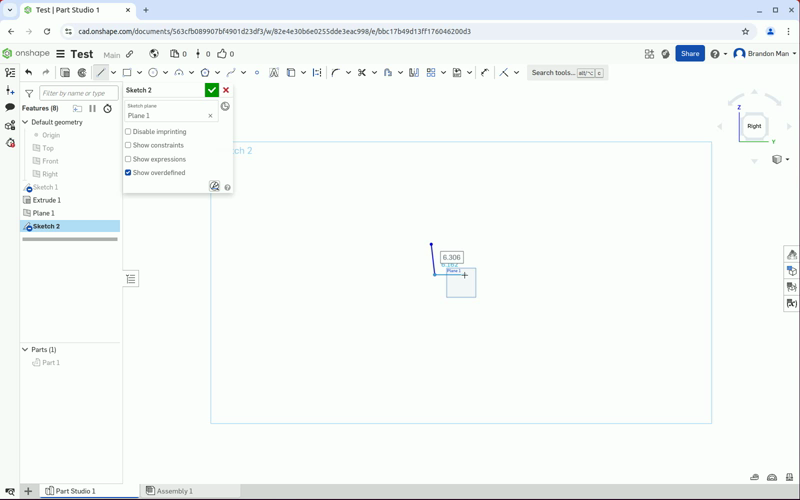
mouse_move(434, 244)
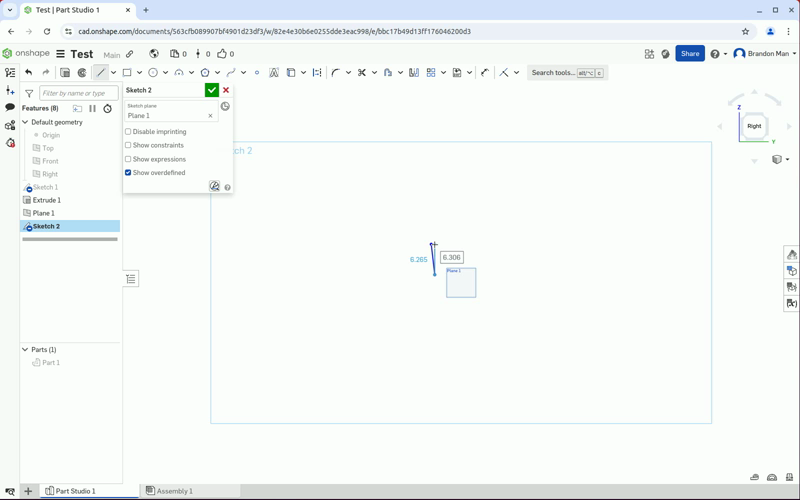
scroll(6)
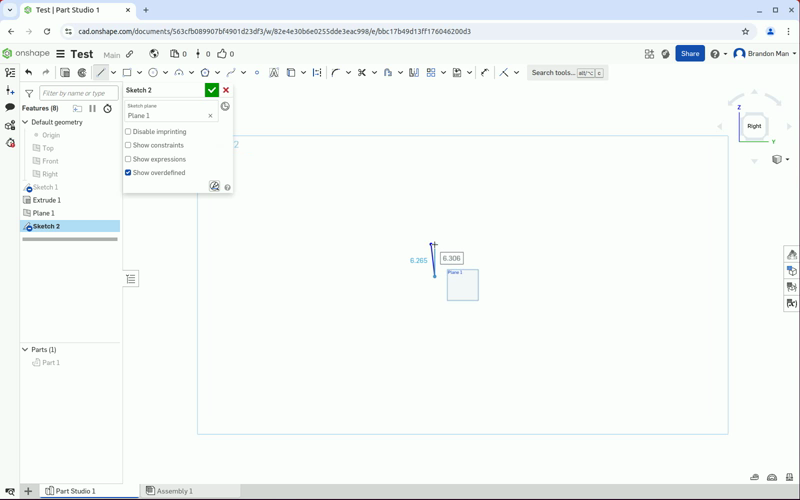
scroll(6)
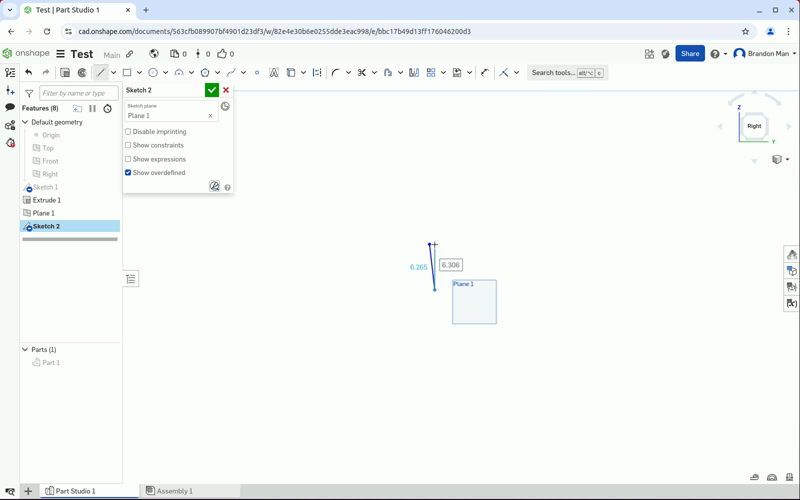
scroll(6)
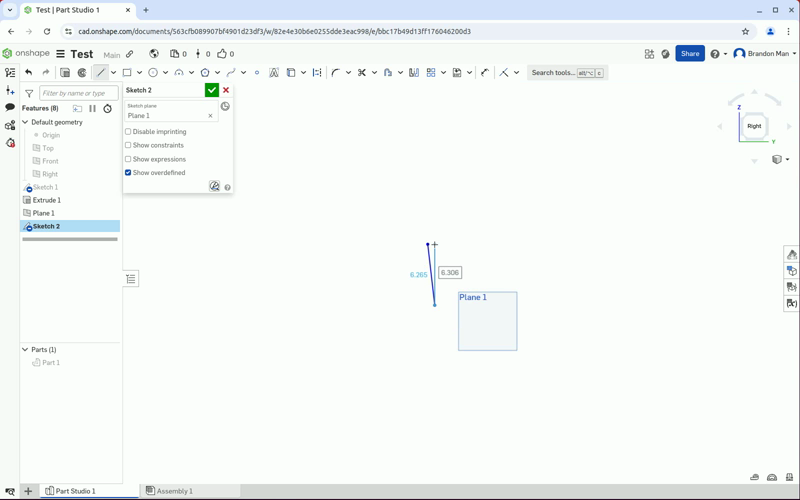
scroll(6)
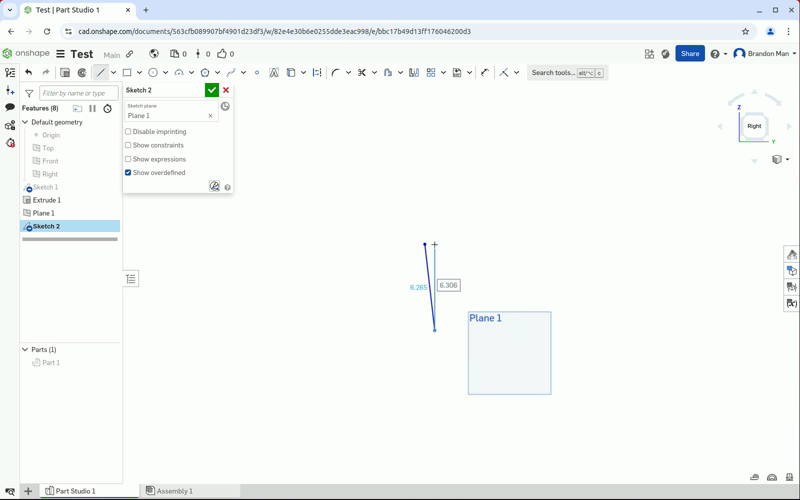
scroll(6)
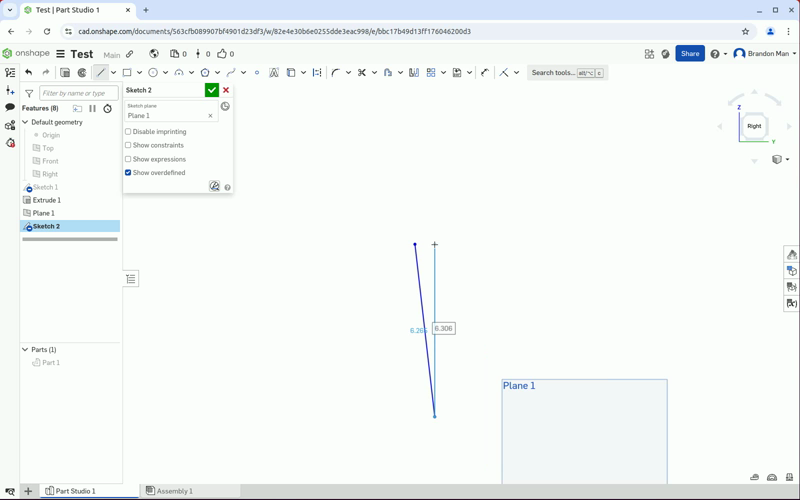
scroll(6)
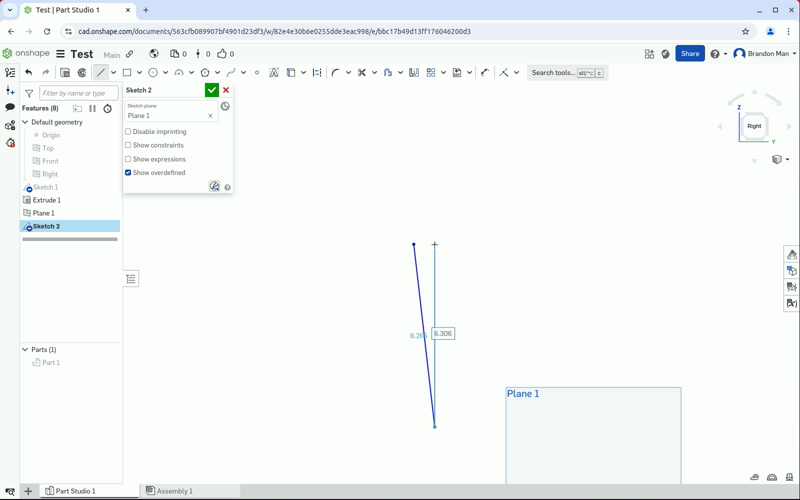
scroll(6)
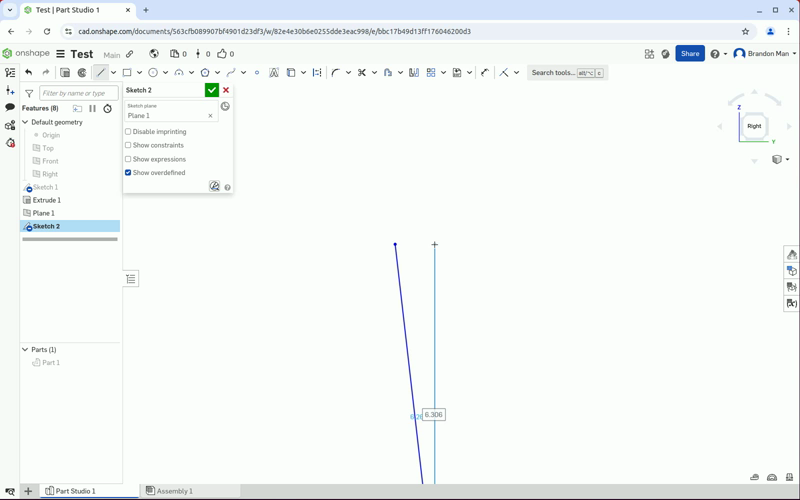
click(434, 244)
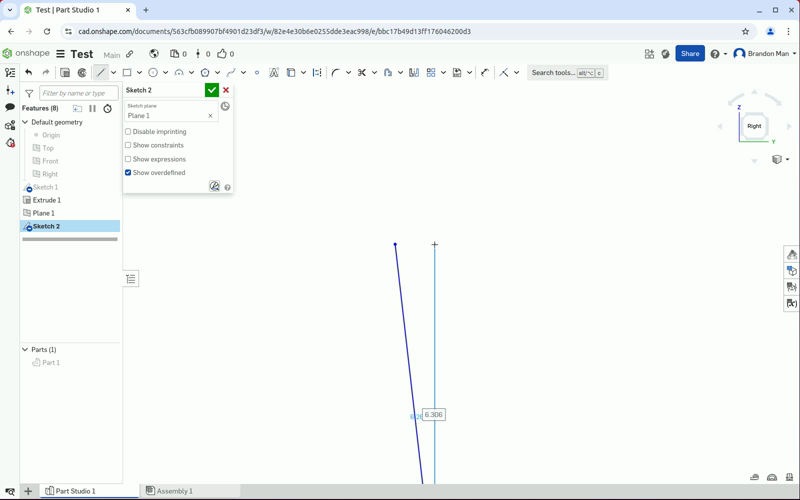
scroll(-6)
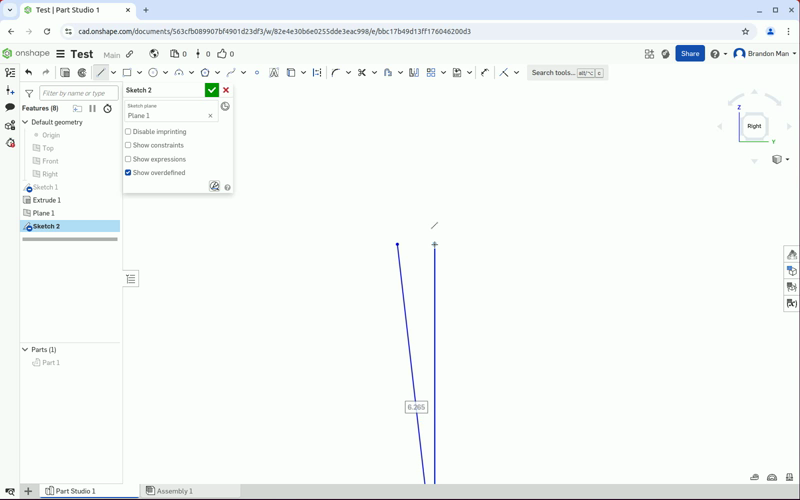
scroll(-6)
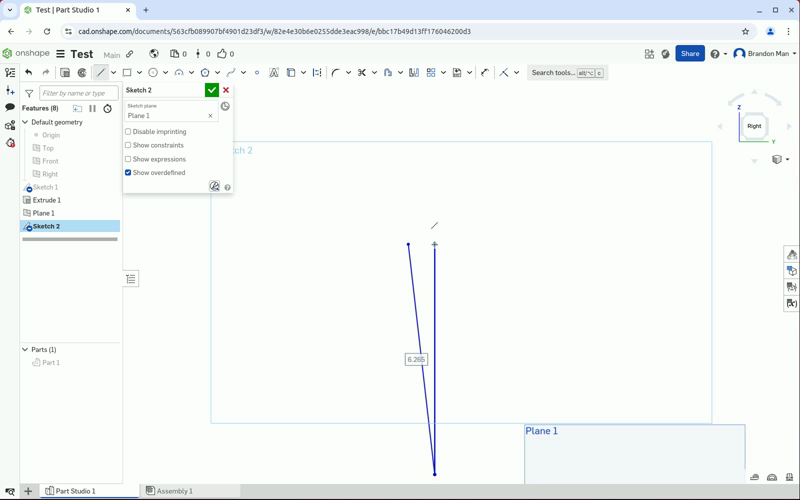
scroll(-6)
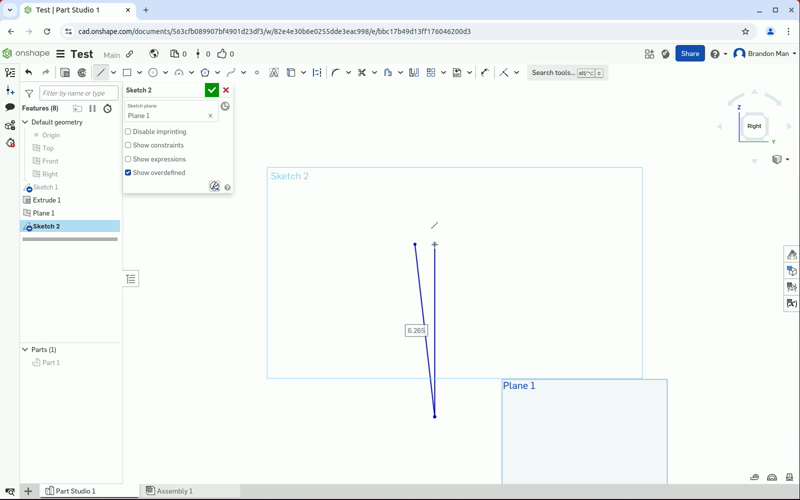
scroll(-6)
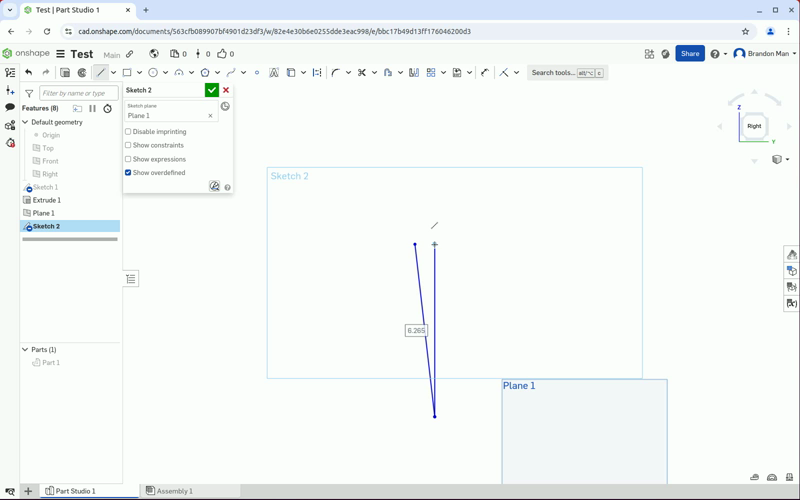
scroll(-6)
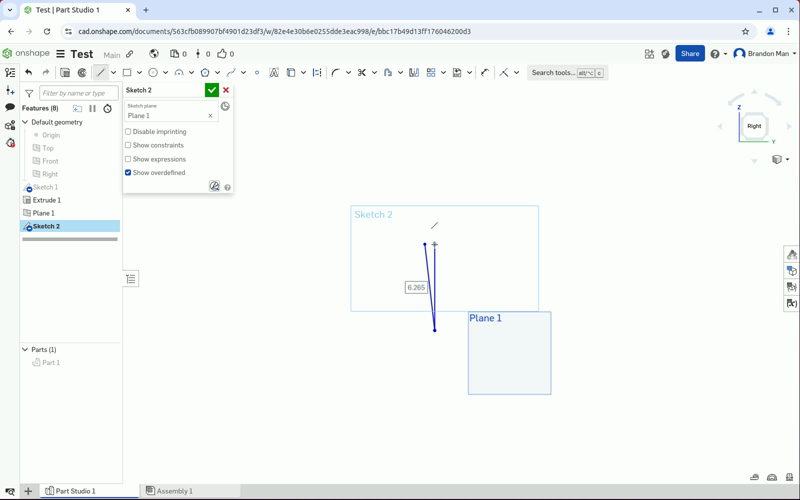
scroll(-6)
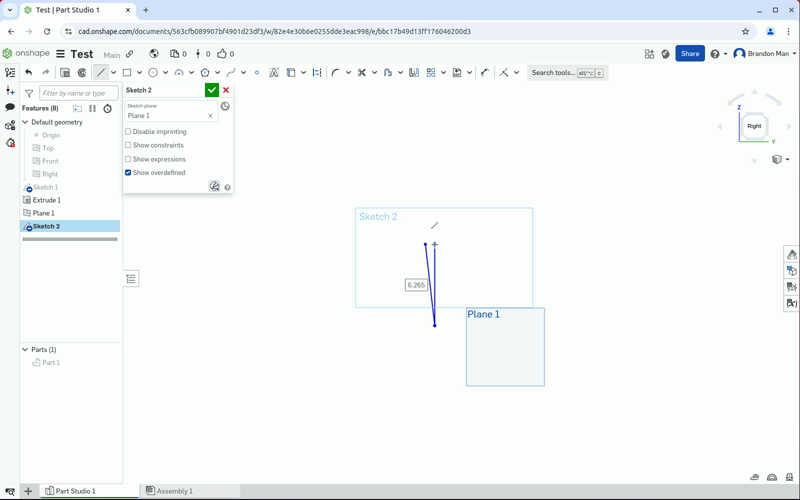
scroll(-6)
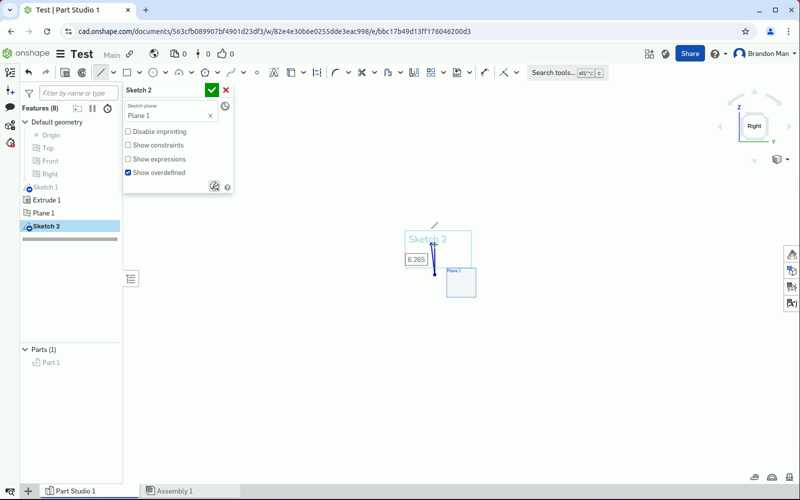
key_up(shift)
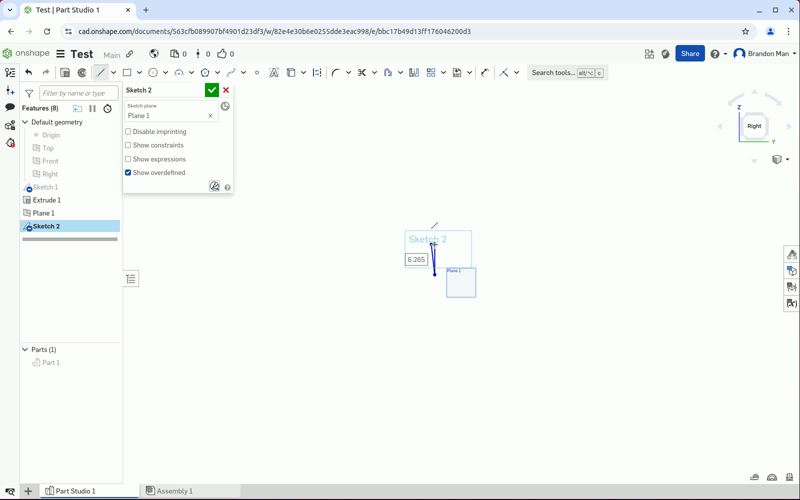
mouse_move(464, 244)
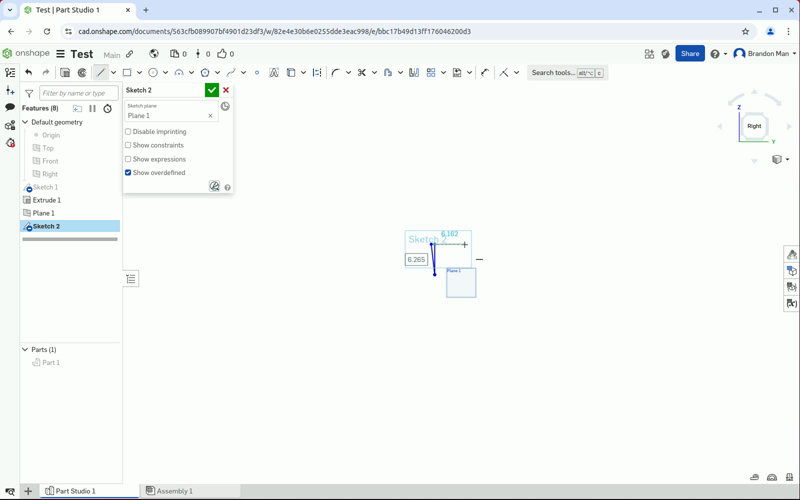
key_down(shift)
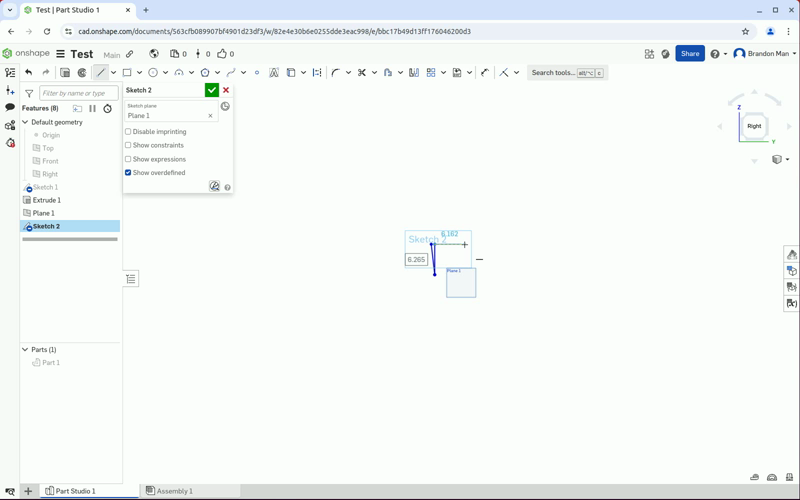
mouse_move(431, 244)
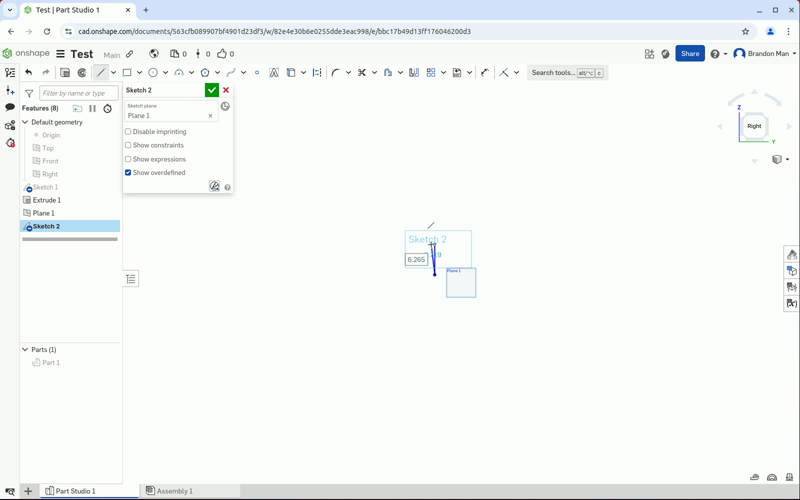
scroll(6)
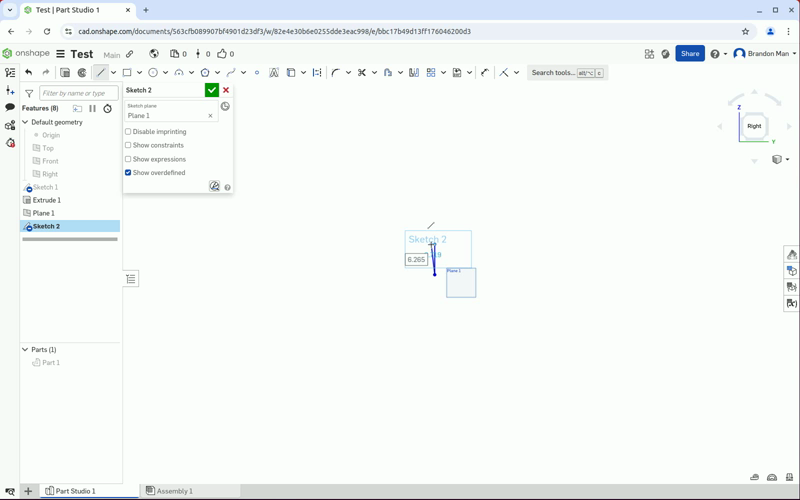
scroll(6)
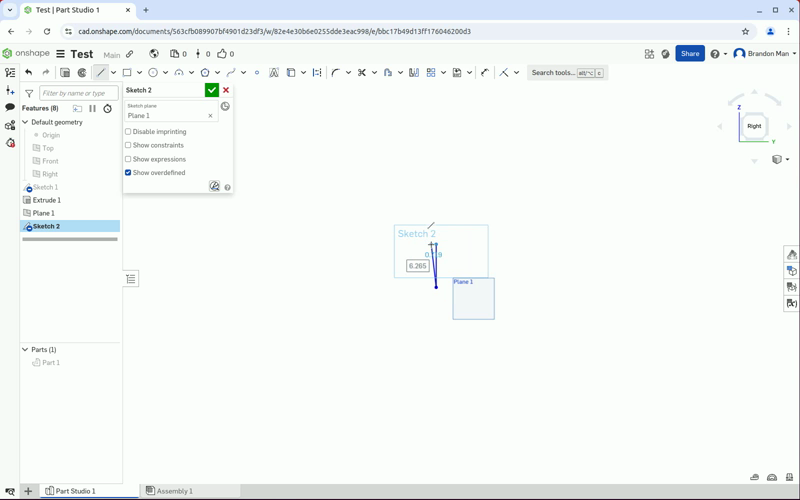
scroll(6)
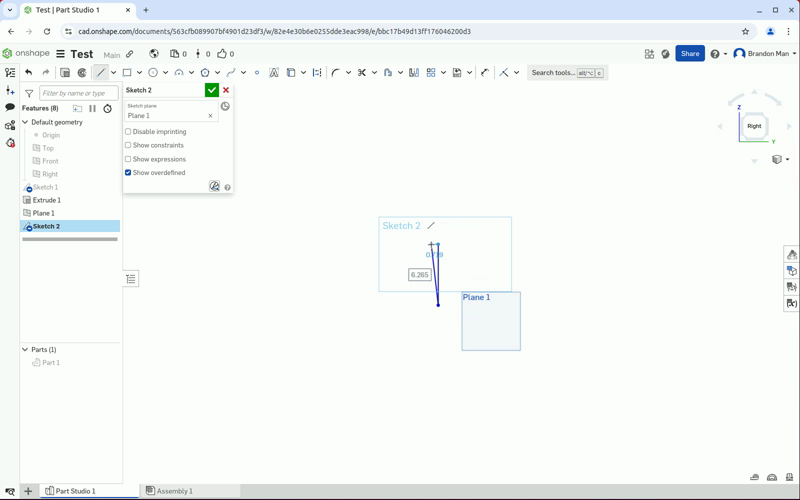
scroll(6)
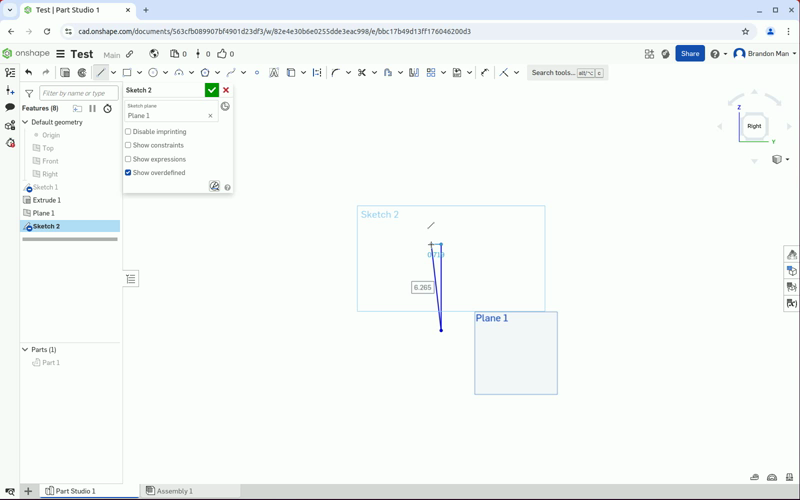
scroll(6)
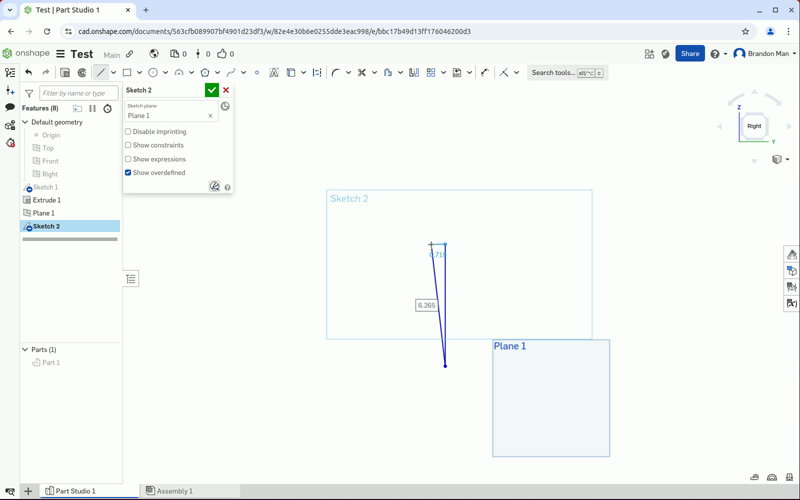
scroll(6)
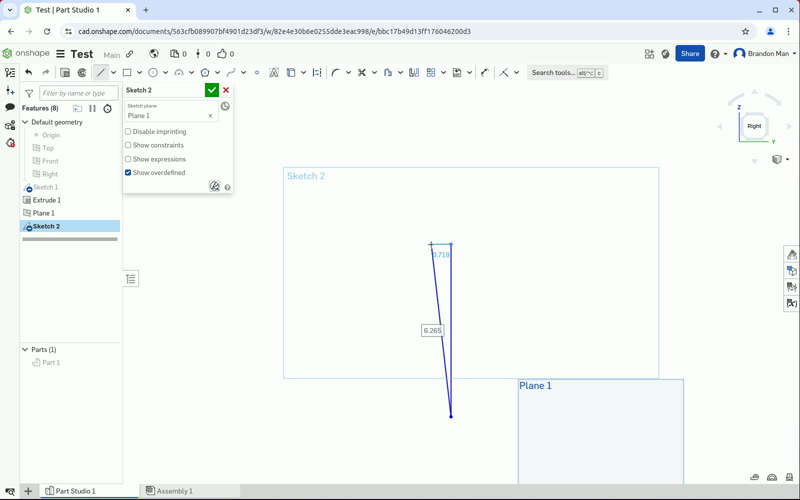
scroll(6)
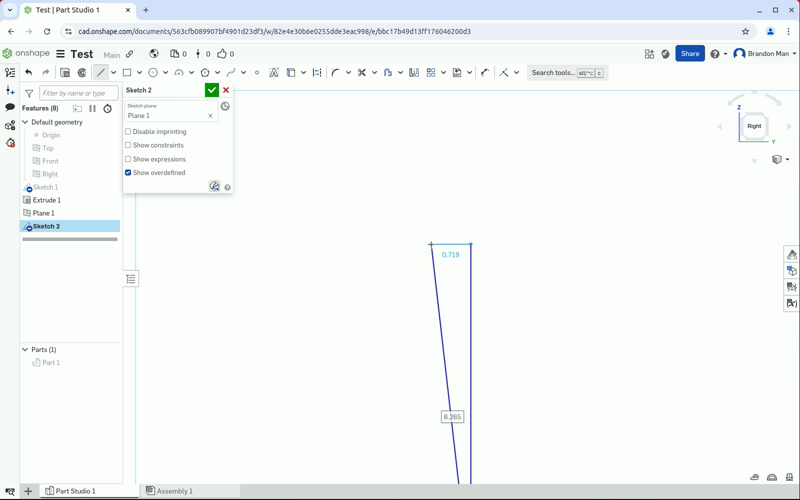
key_up(shift)
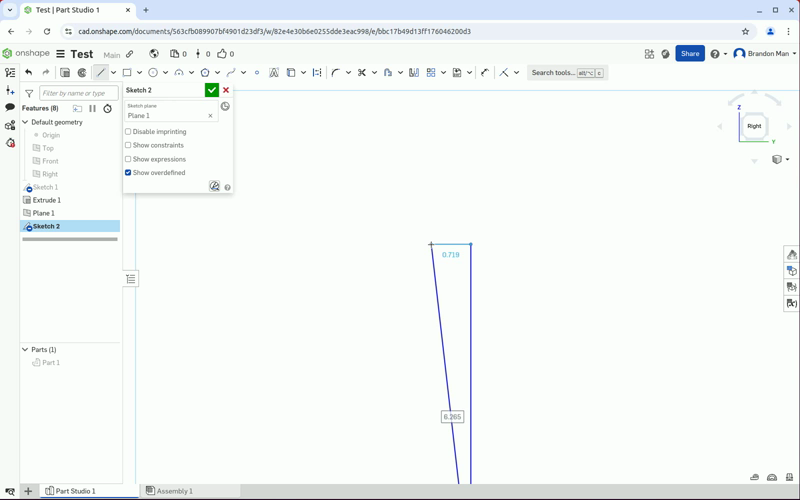
click(431, 244)
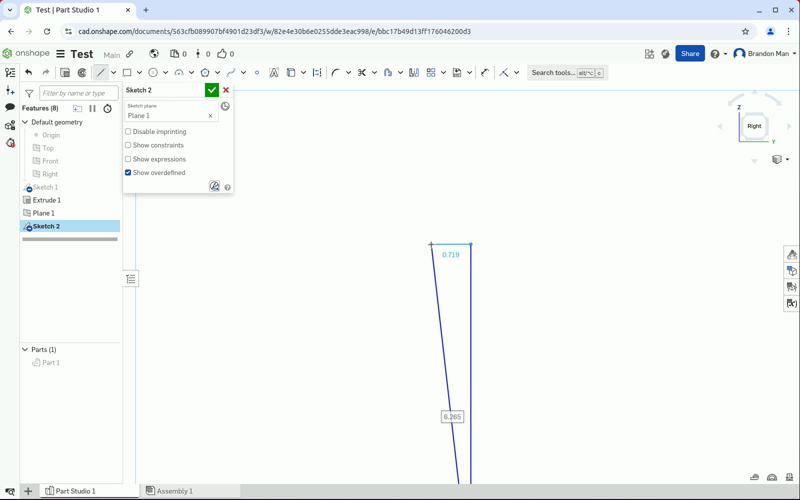
scroll(-6)
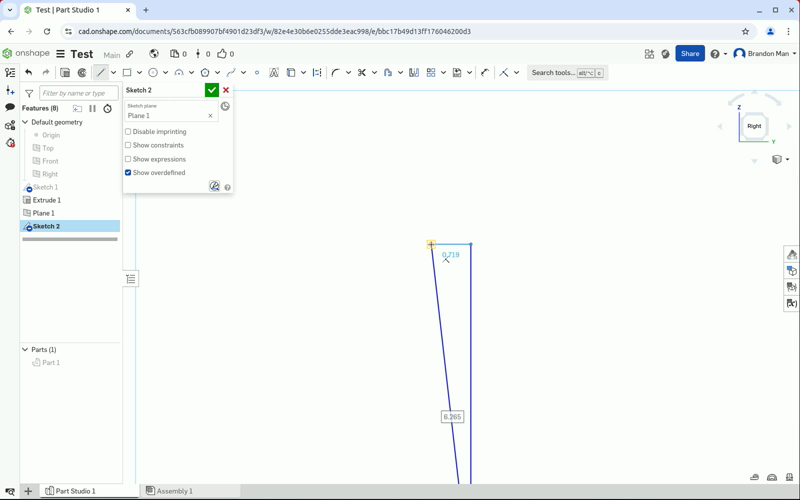
scroll(-6)
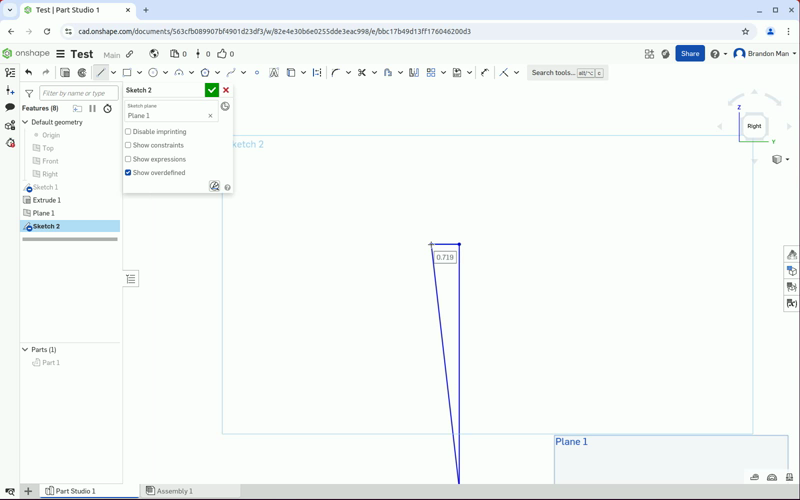
scroll(-6)
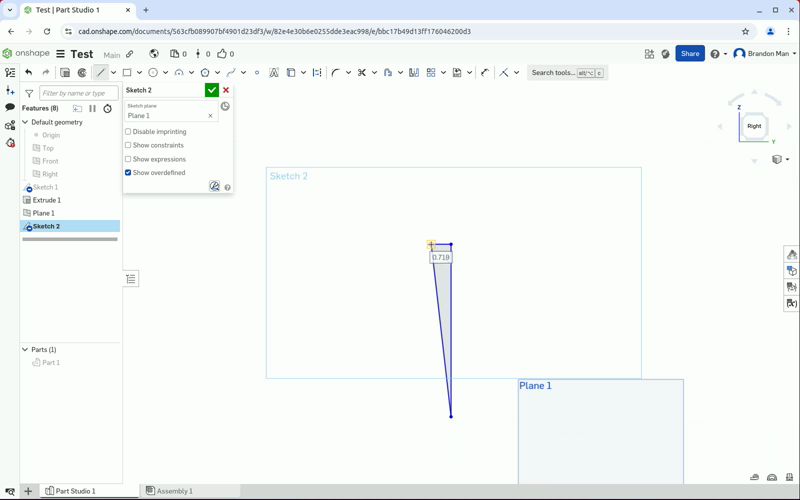
scroll(-6)
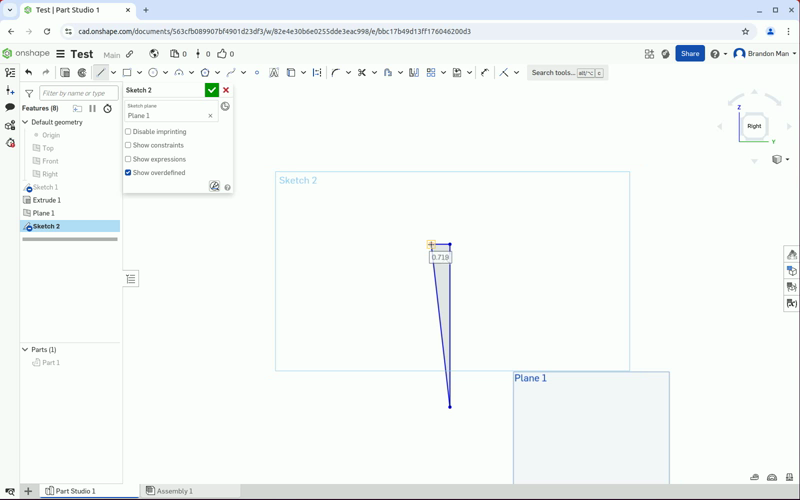
scroll(-6)
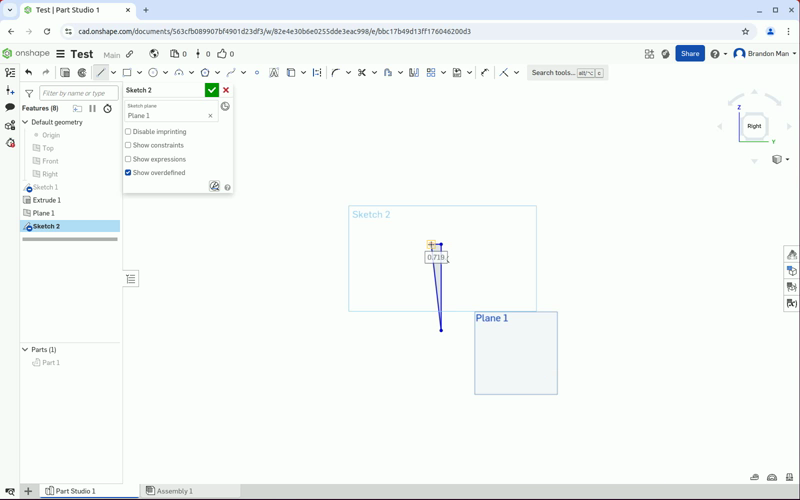
scroll(-6)
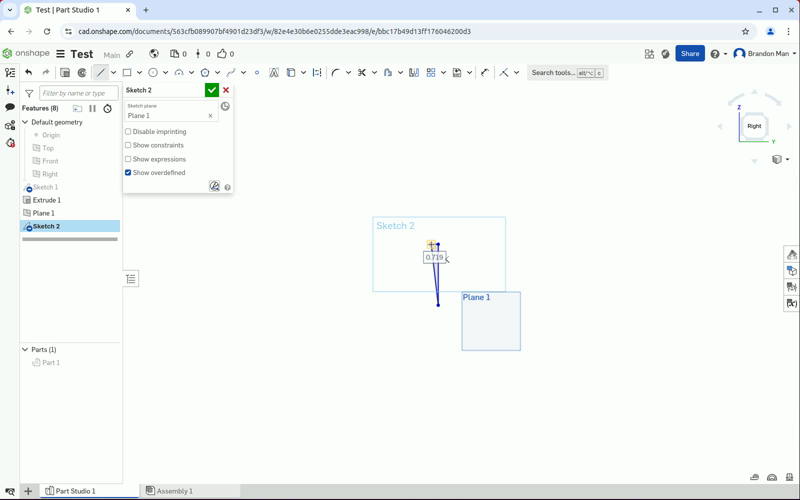
scroll(-6)
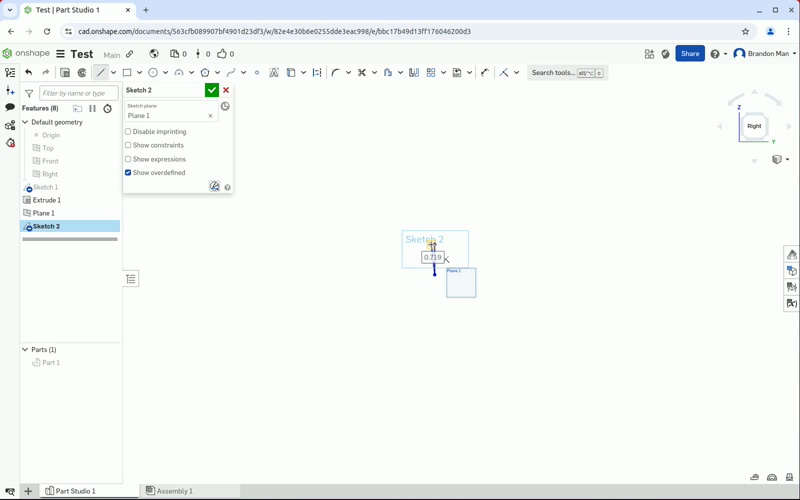
key(esc)
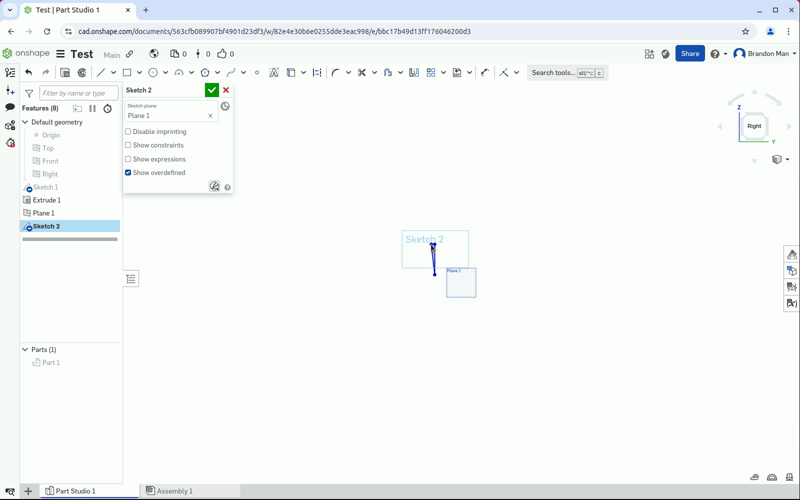
mouse_move(433, 259)
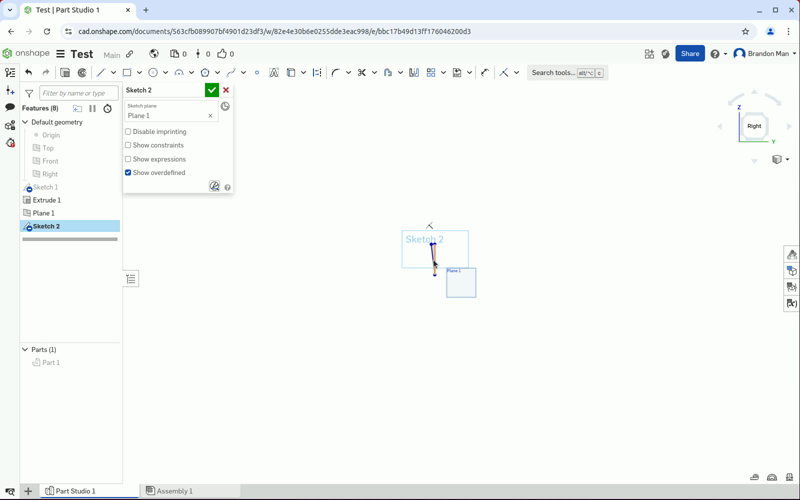
scroll(6)
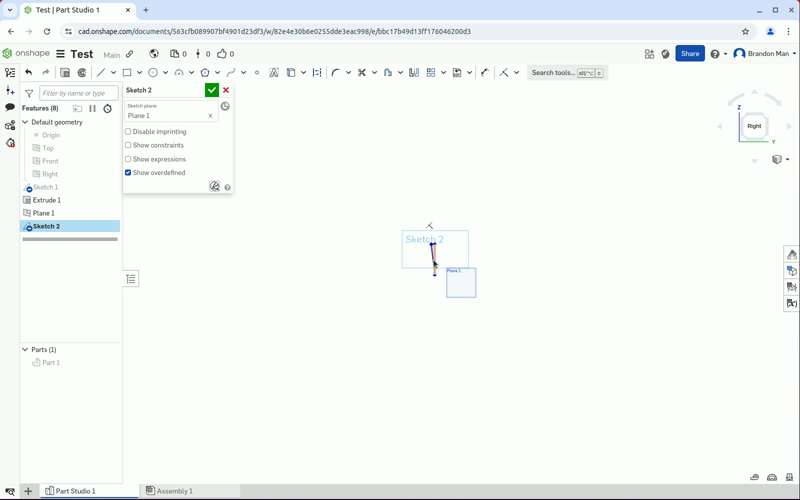
scroll(6)
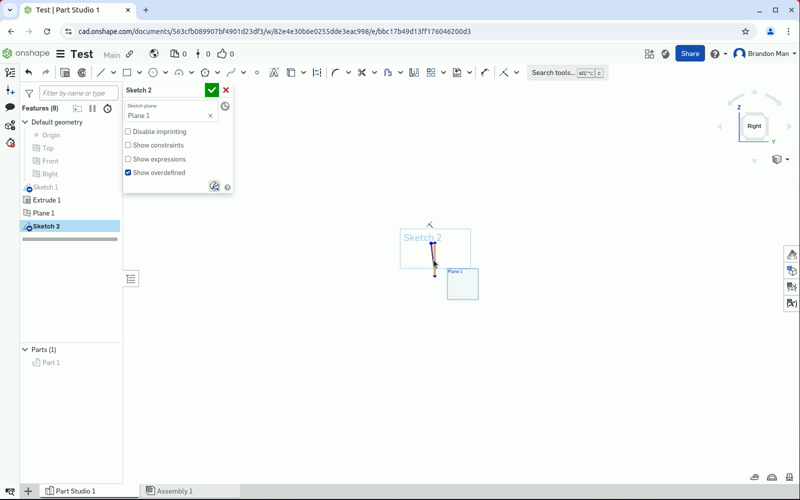
scroll(6)
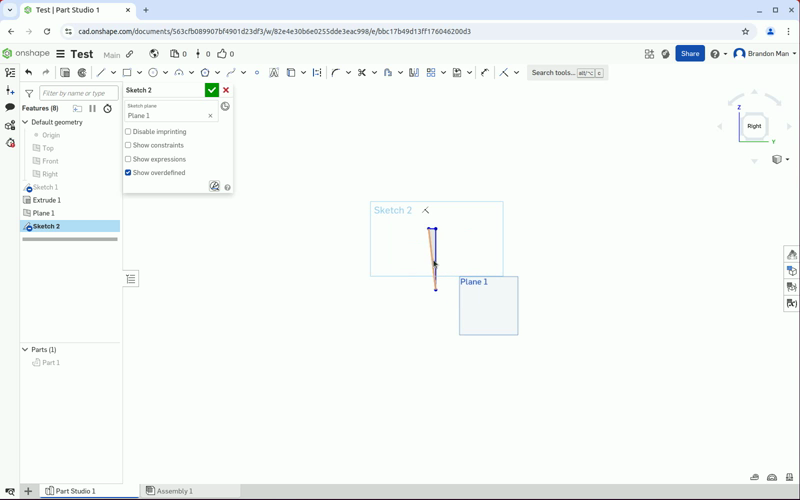
scroll(6)
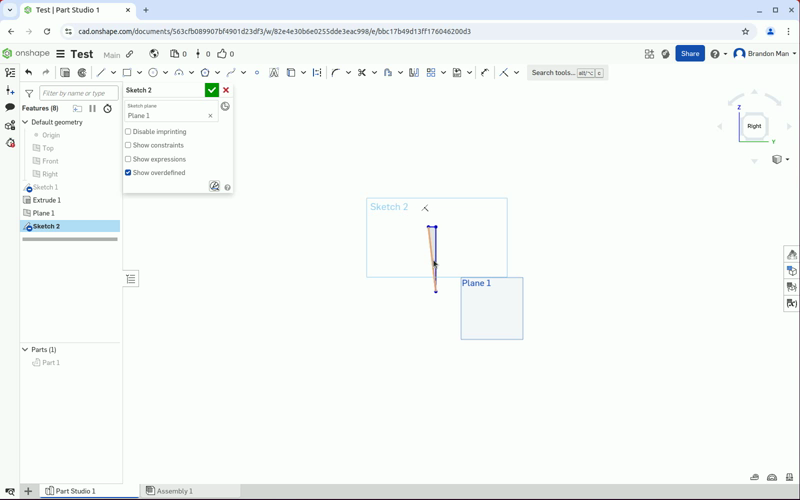
scroll(6)
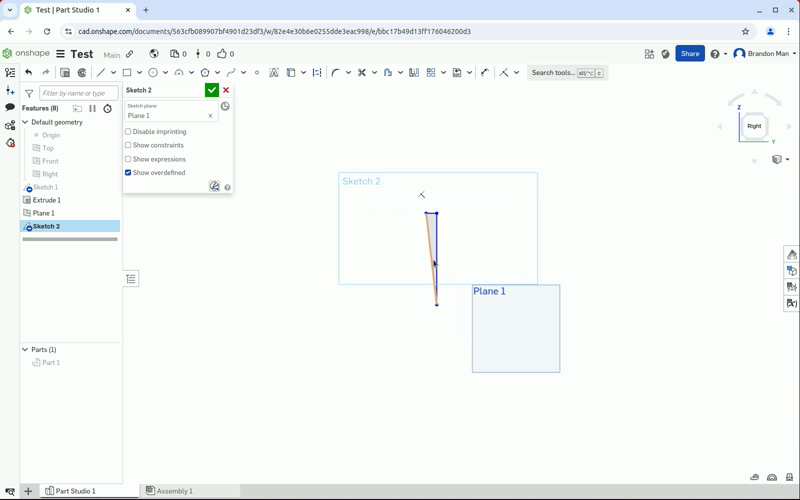
scroll(6)
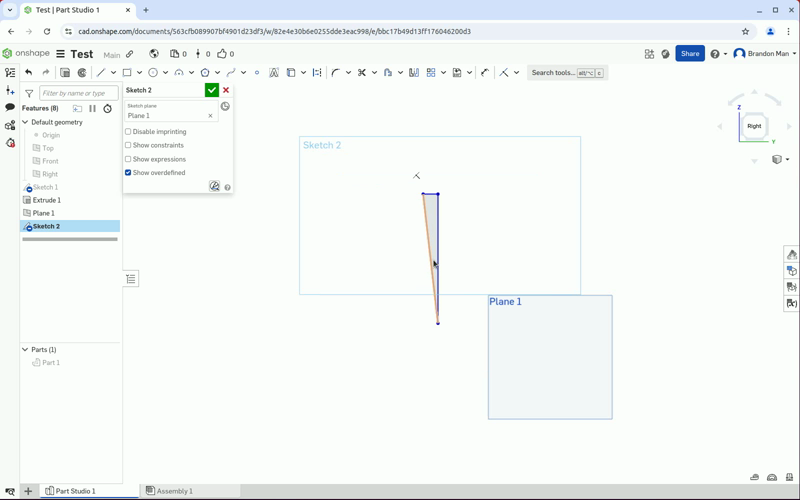
scroll(6)
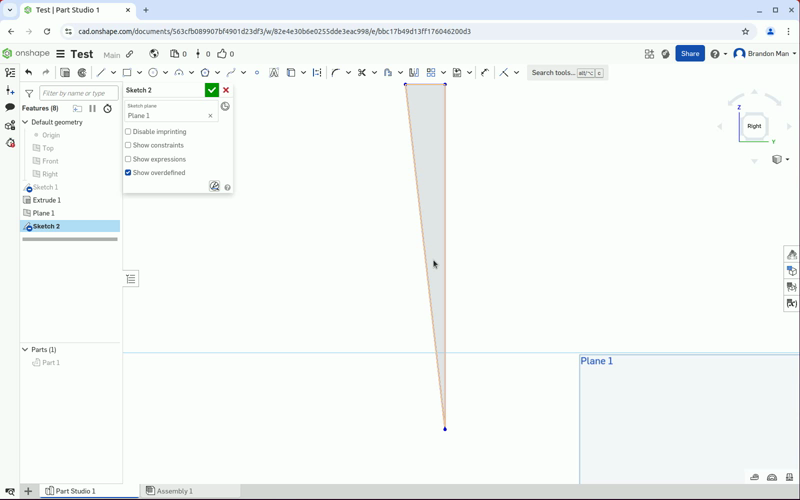
click(433, 259)
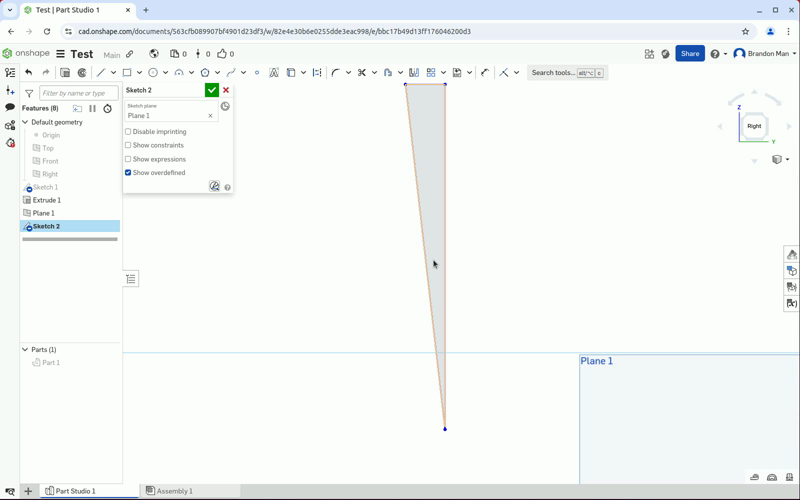
scroll(-6)
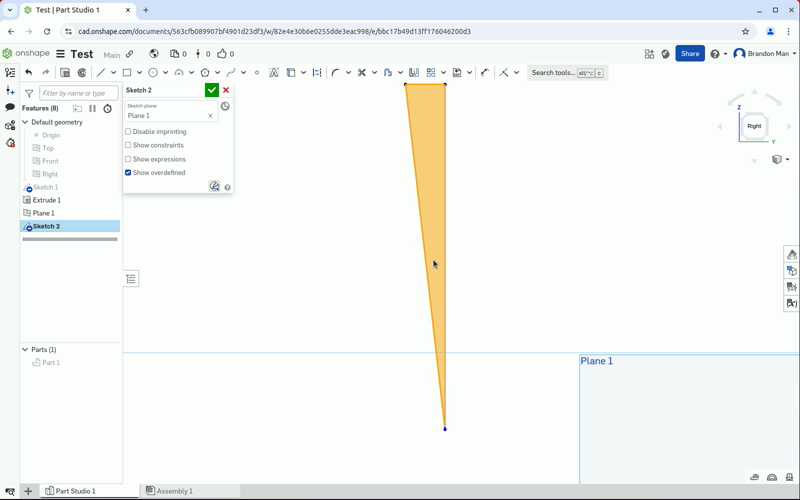
scroll(-6)
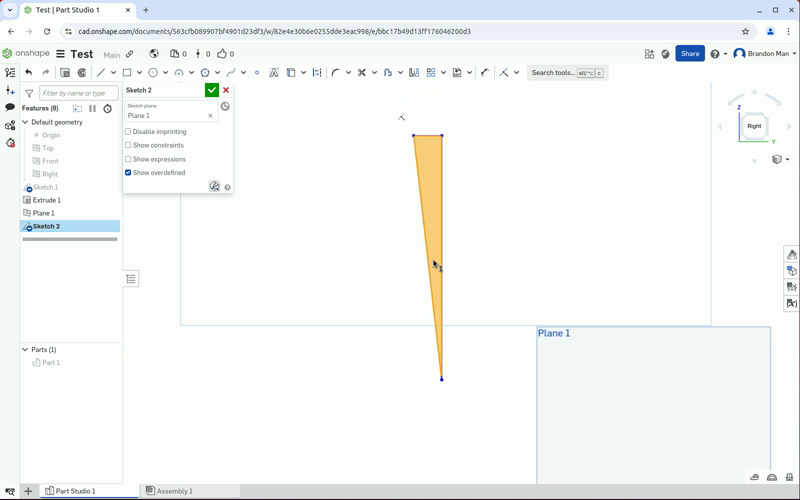
scroll(-6)
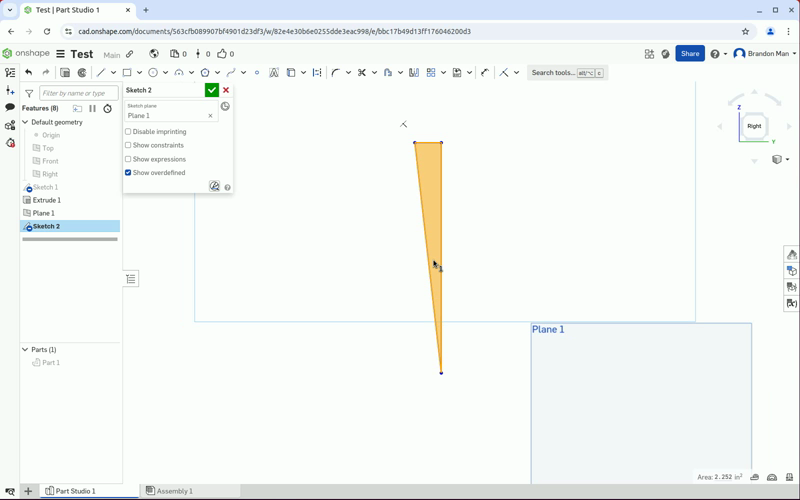
scroll(-6)
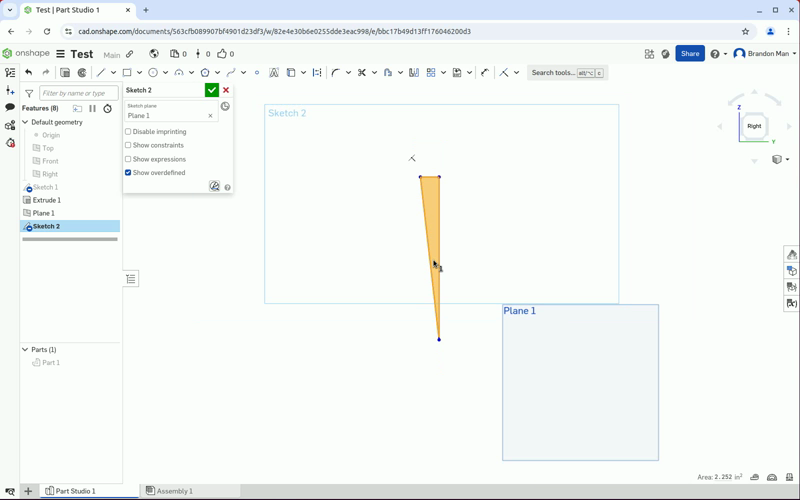
scroll(-6)
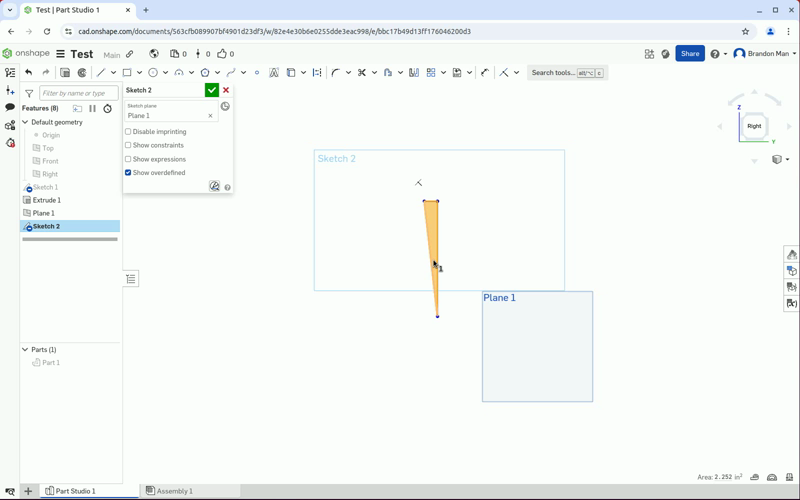
scroll(-6)
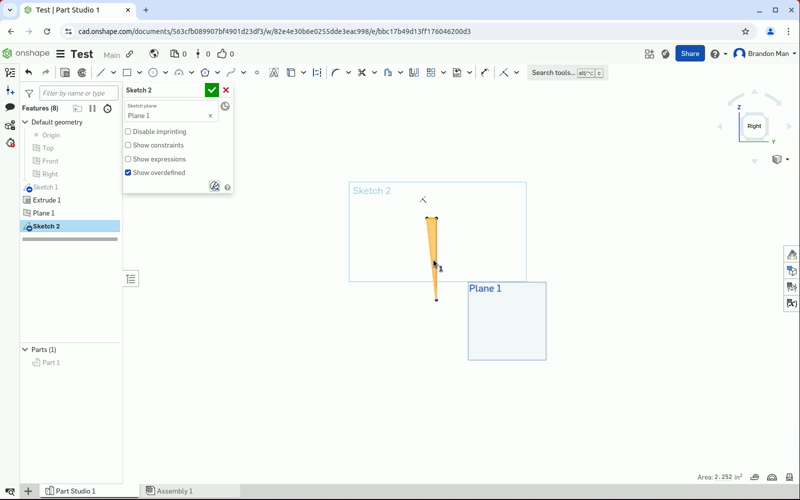
scroll(-6)
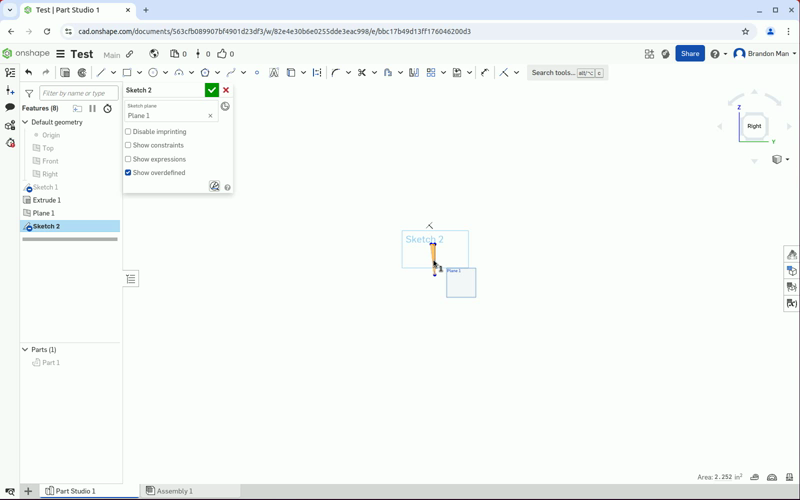
mouse_move(73, 352)
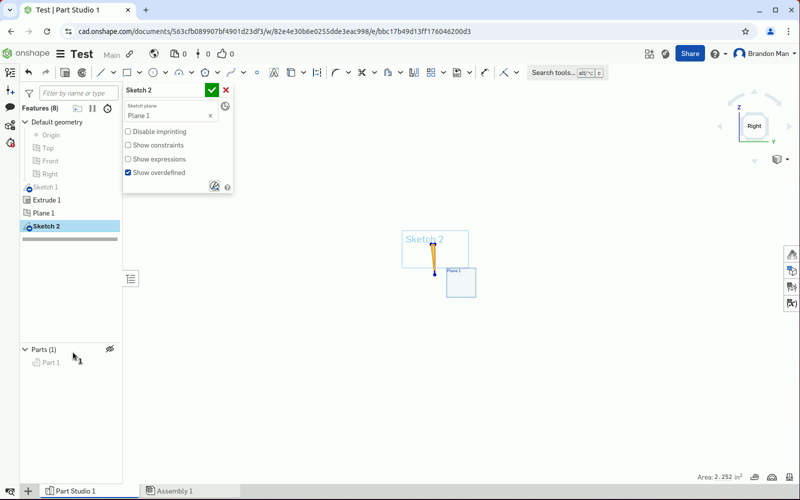
key(shift+y)
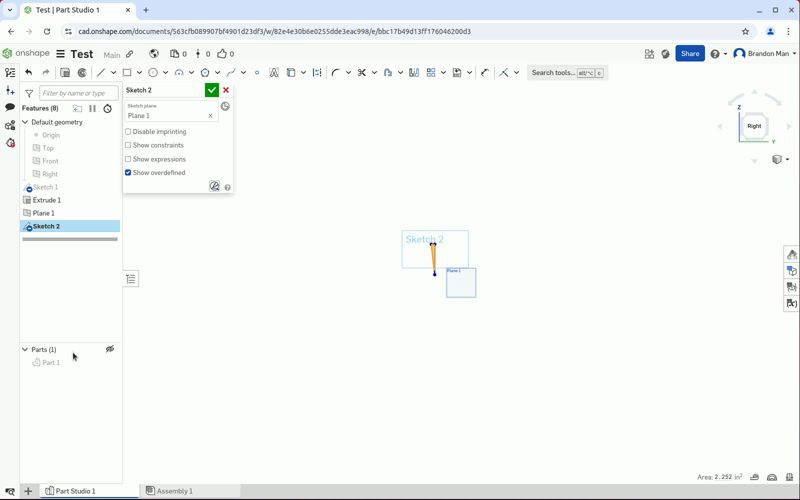
key(shift+e)
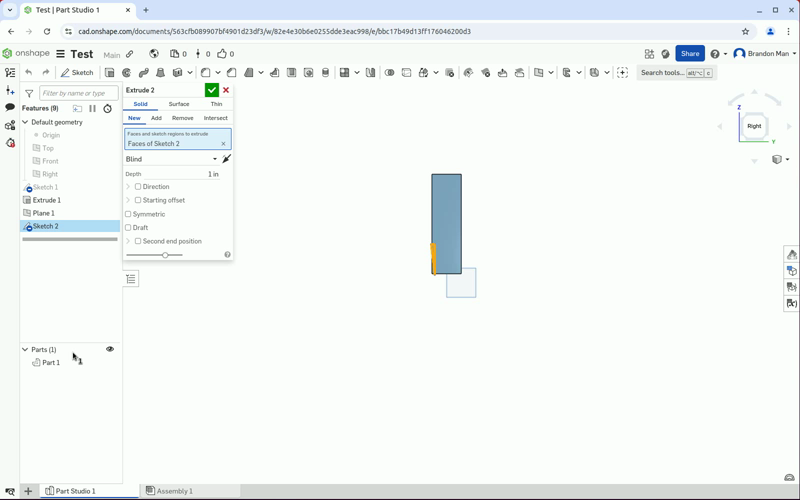
mouse_move(143, 106)
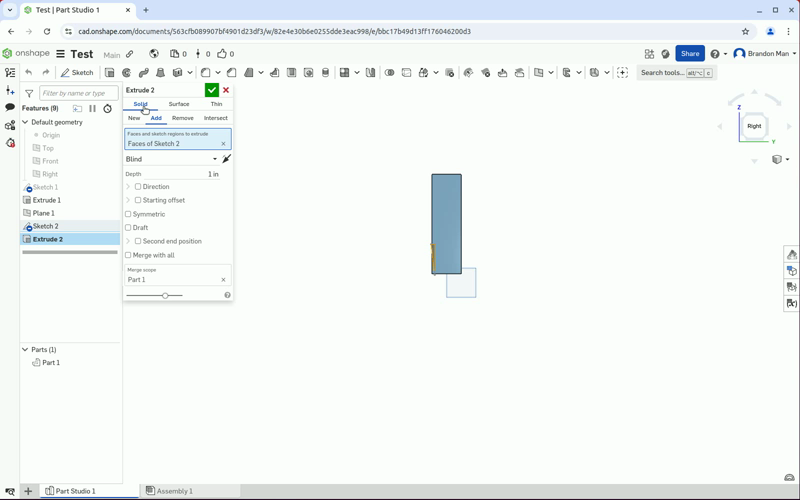
click(143, 106)
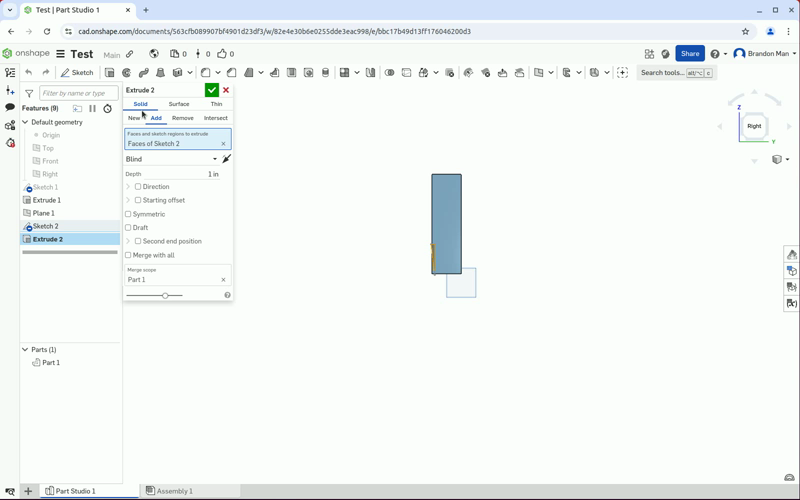
mouse_move(137, 120)
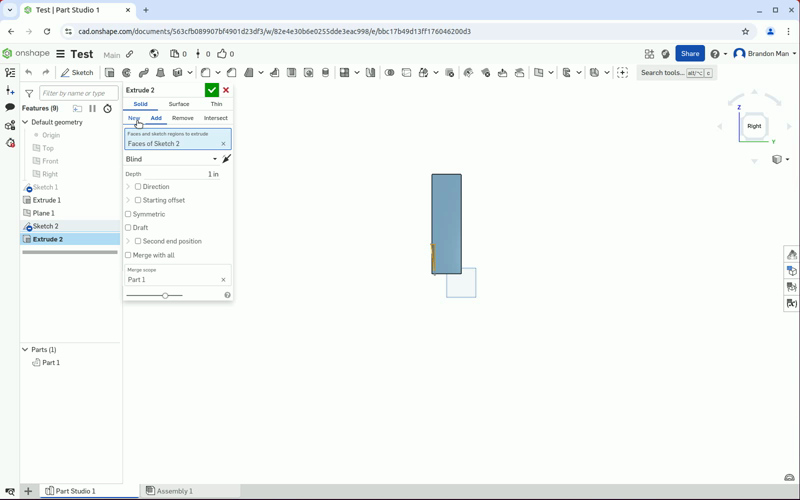
click(137, 120)
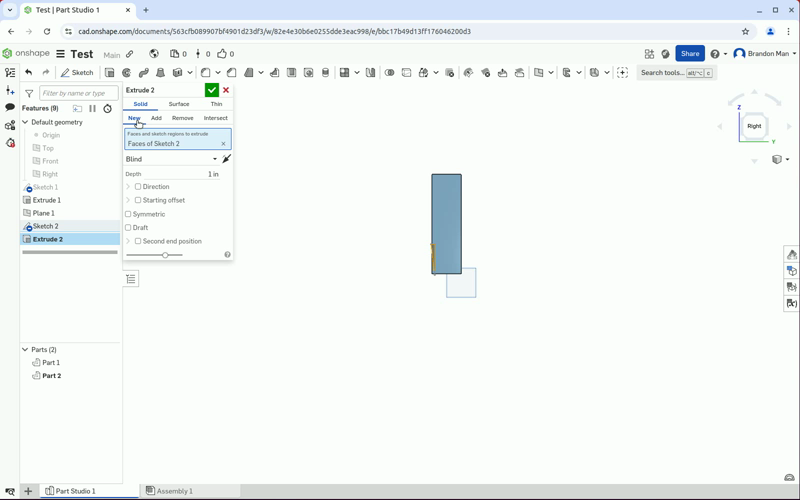
key(tab, 4)
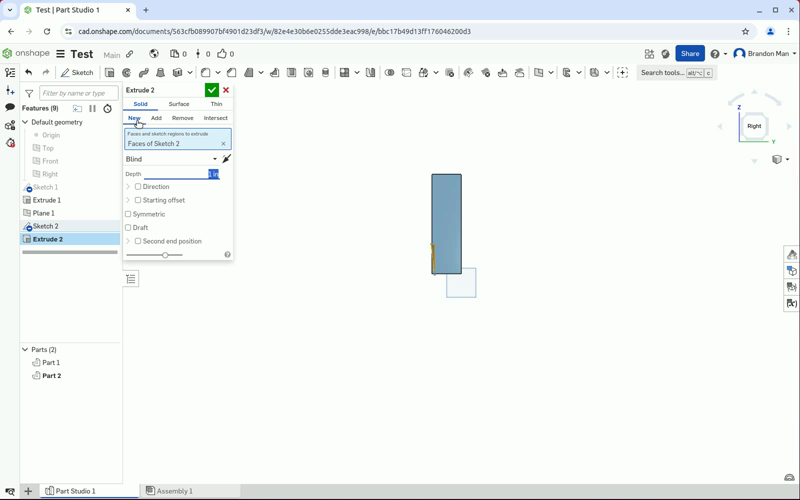
text(-15.165)
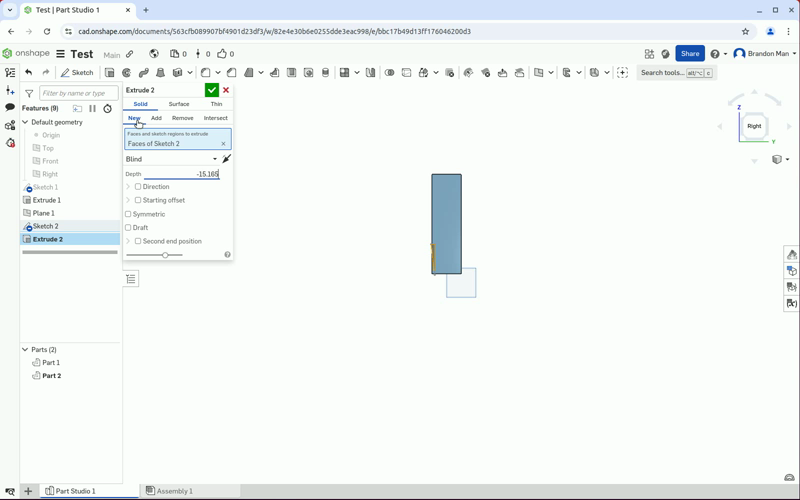
key(enter)
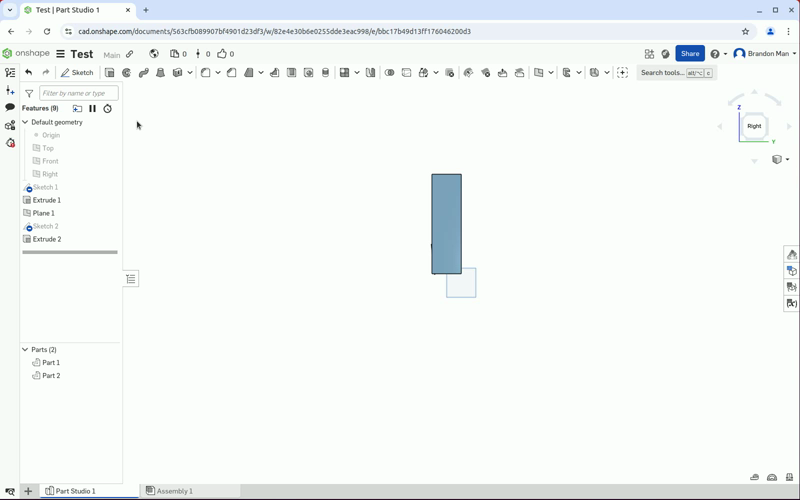
key(shift+h)
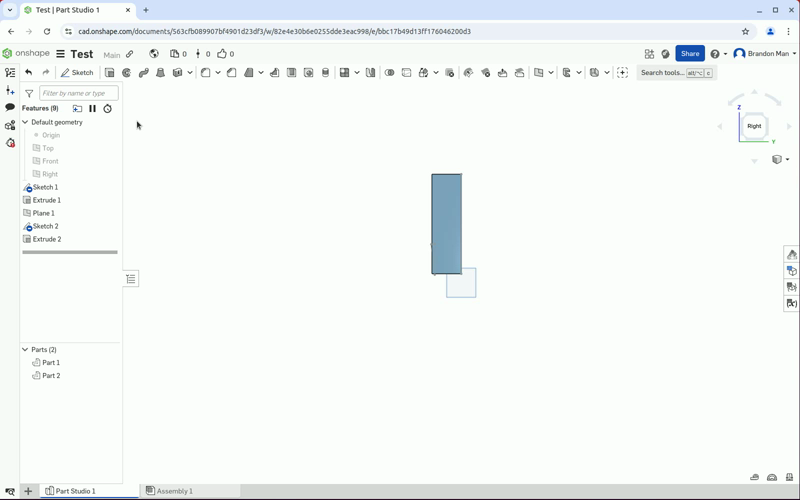
key(shift+h)
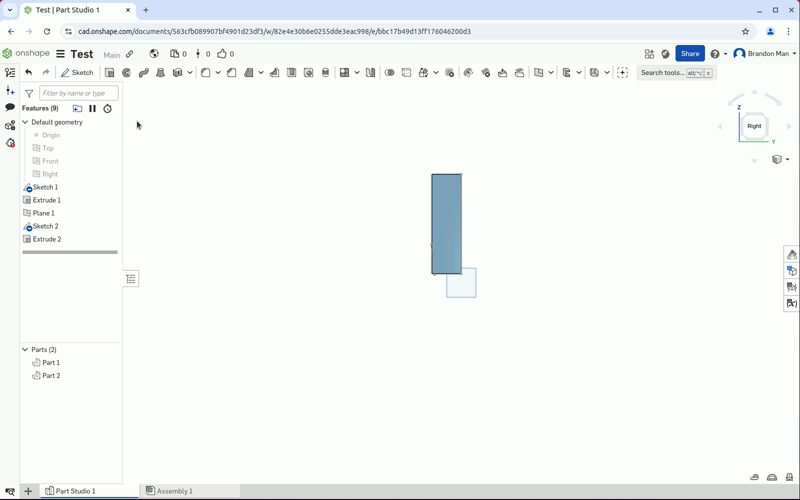
key(shift+7)
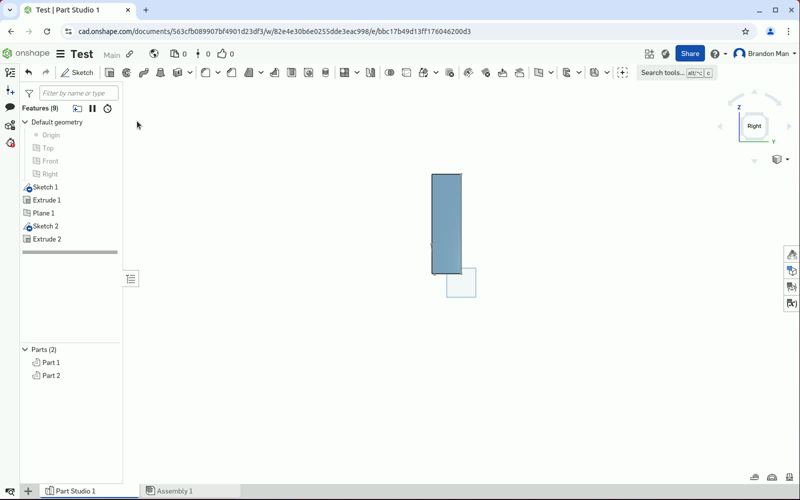
key(right, 2)
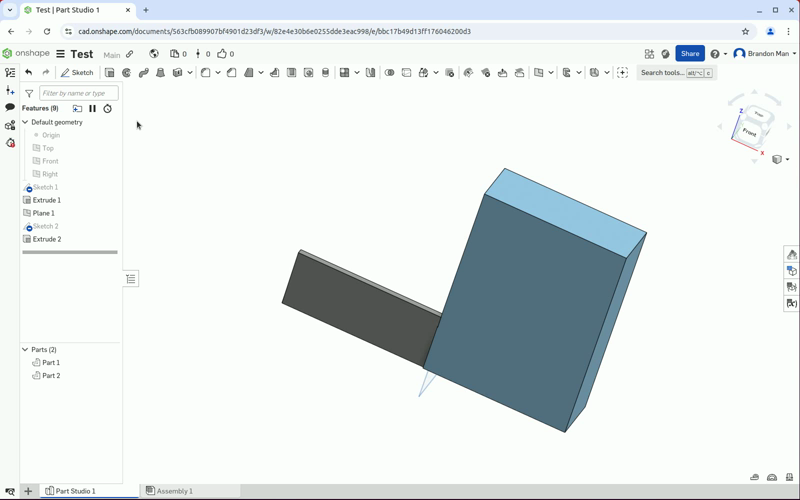
key(down, 2)
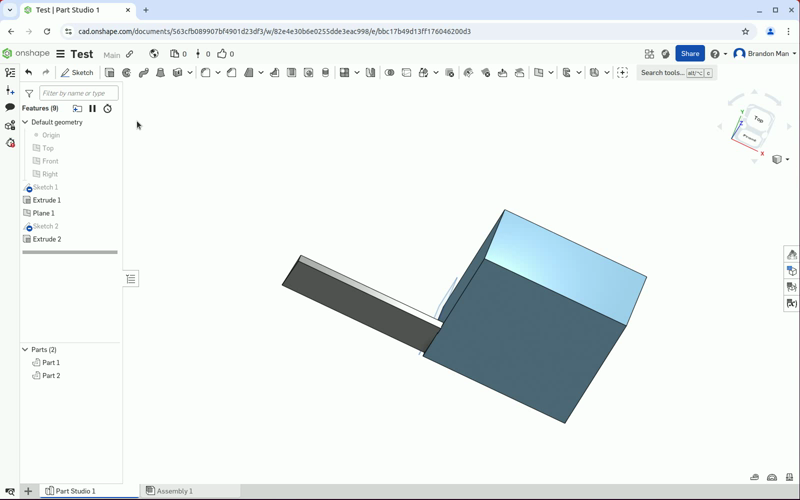
key(up, 2)
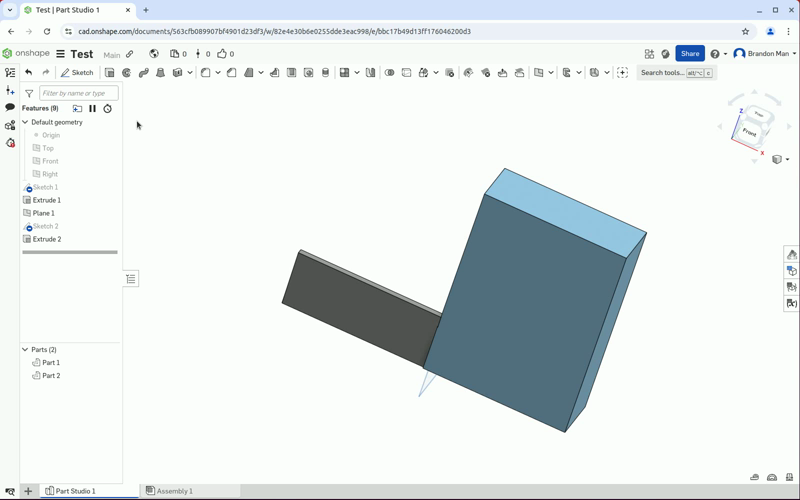
key(left, 2)
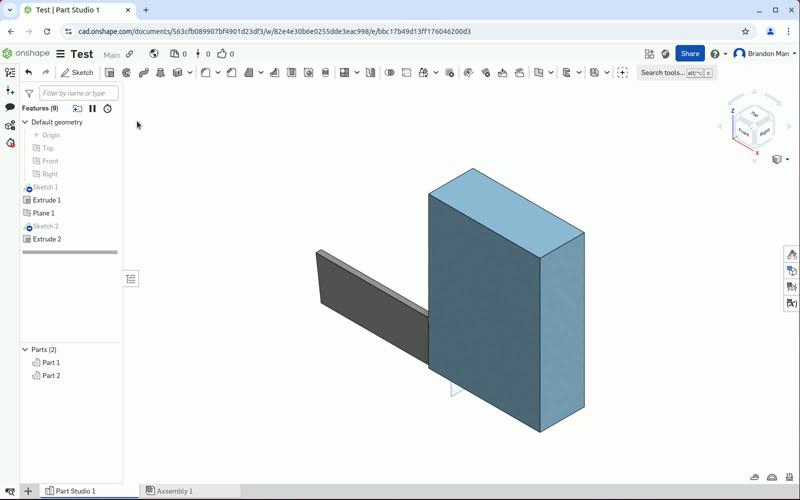
mouse_move(73, 189)
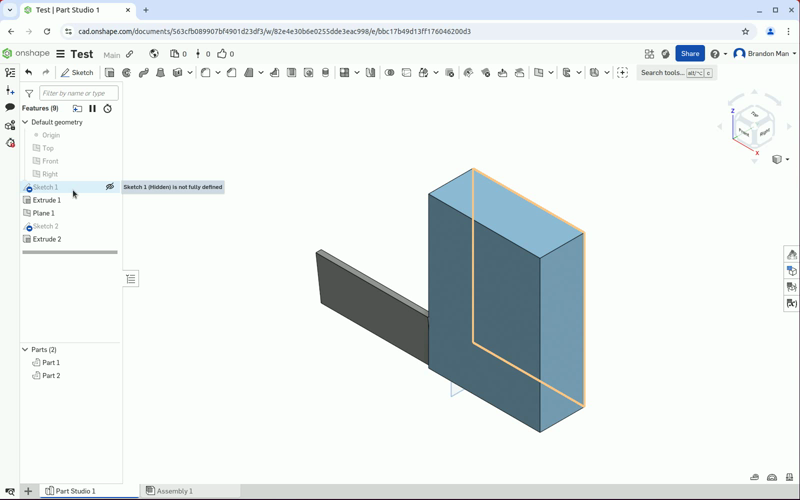
click(73, 189)